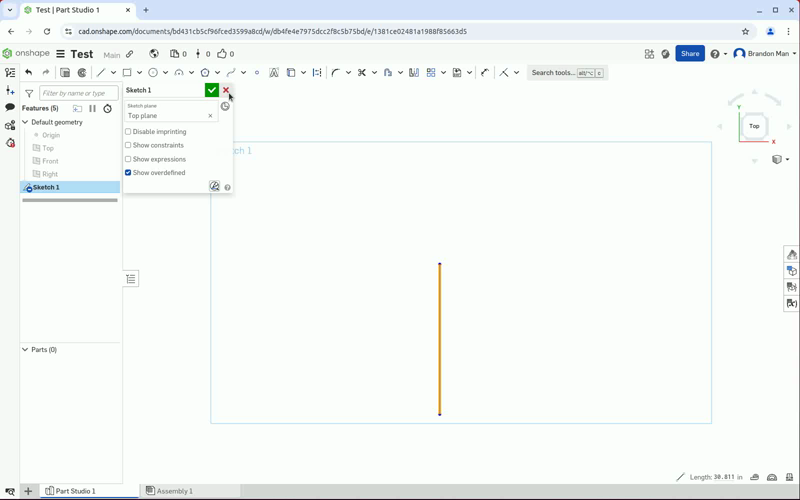
key(shift+h)
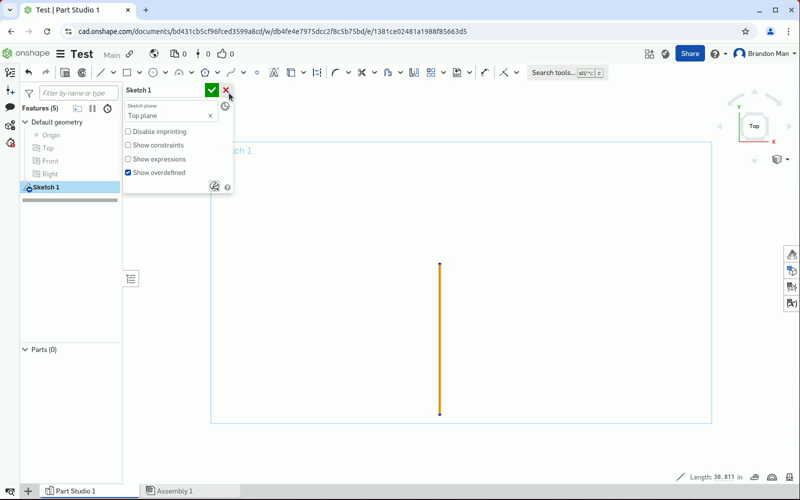
key(shift+s)
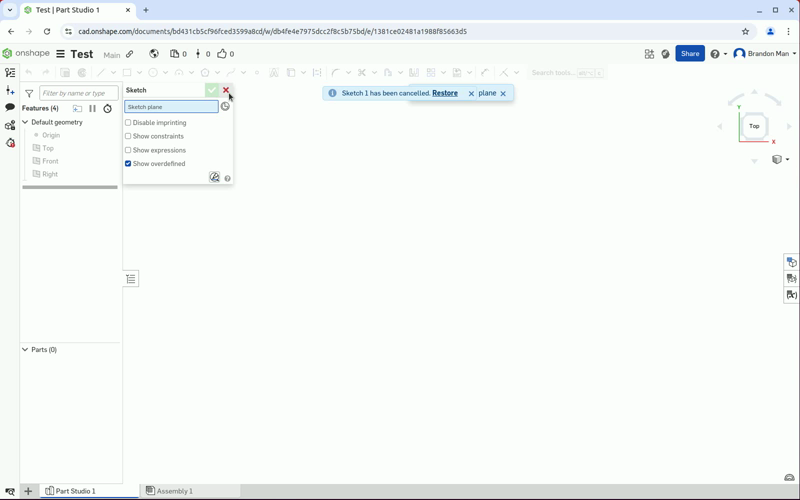
mouse_move(73, 150)
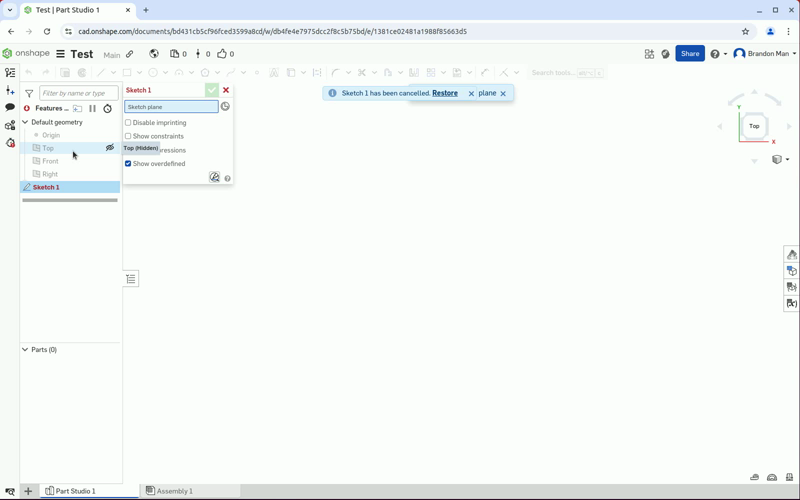
click(73, 150)
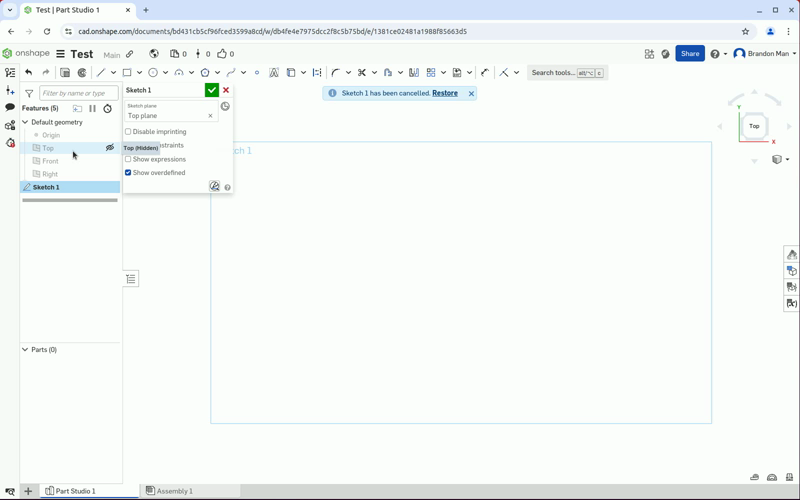
mouse_move(73, 352)
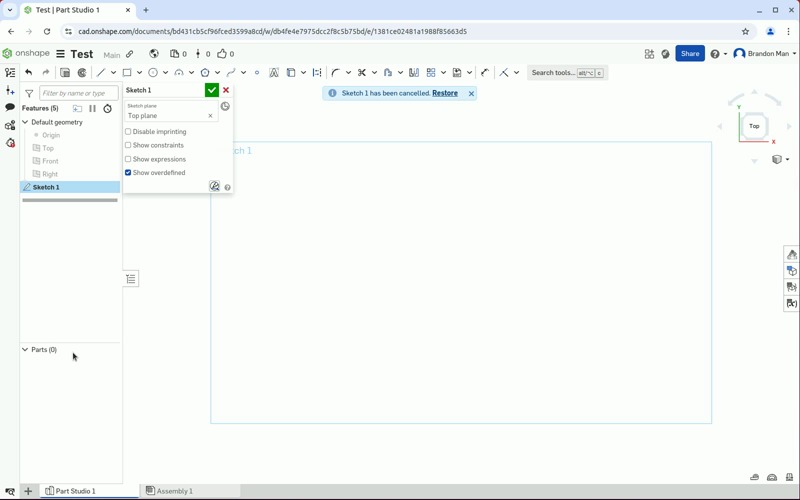
key(y)
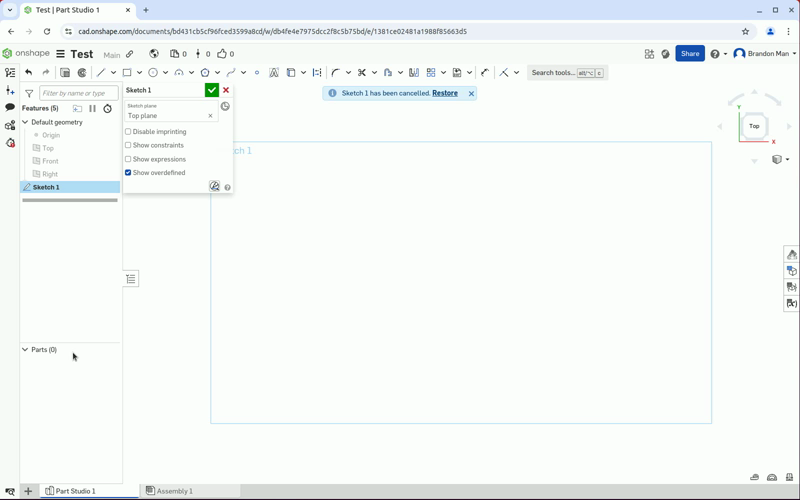
key(l)
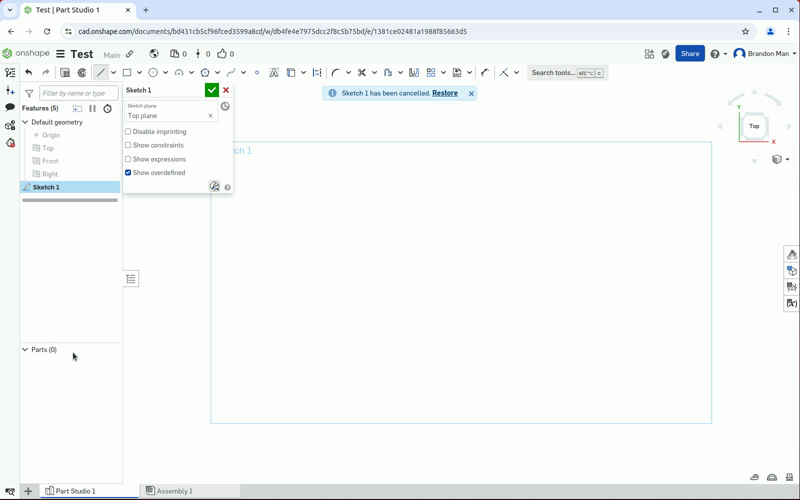
key_down(shift)
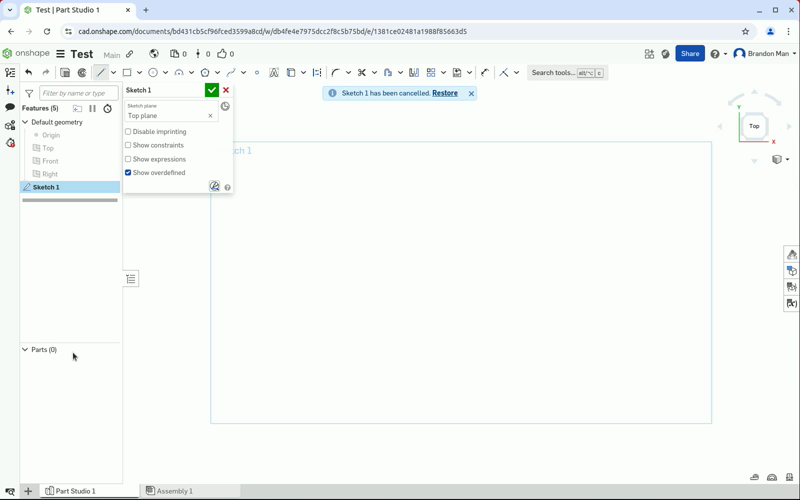
mouse_move(460, 282)
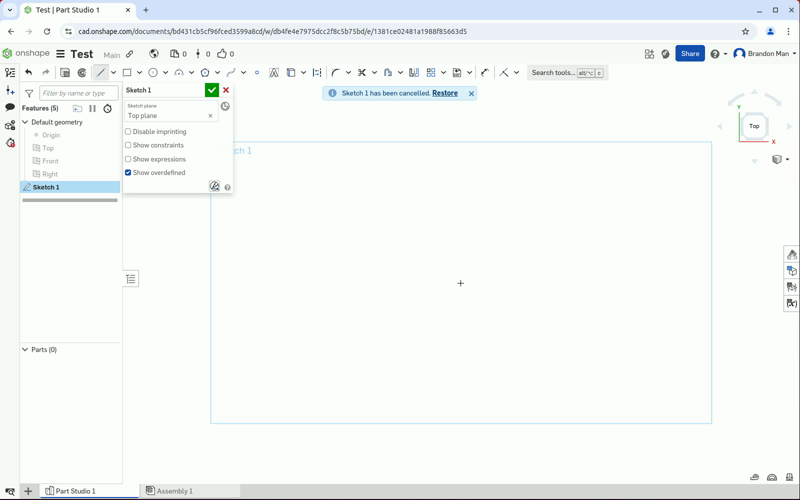
click(460, 282)
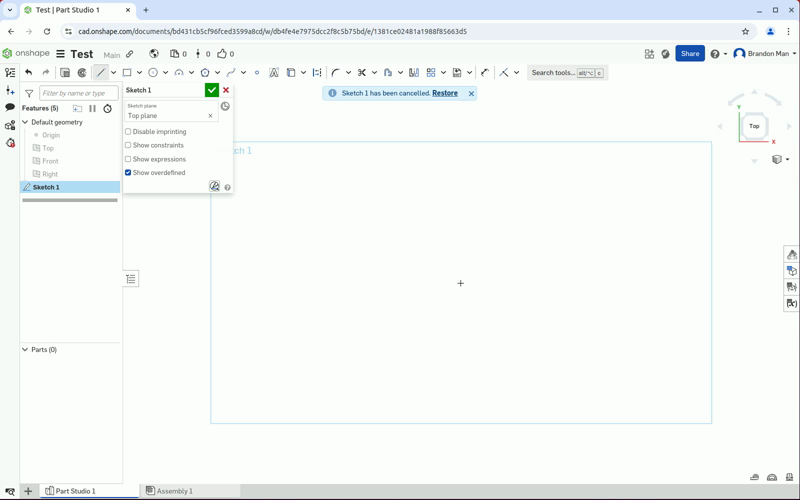
key_up(shift)
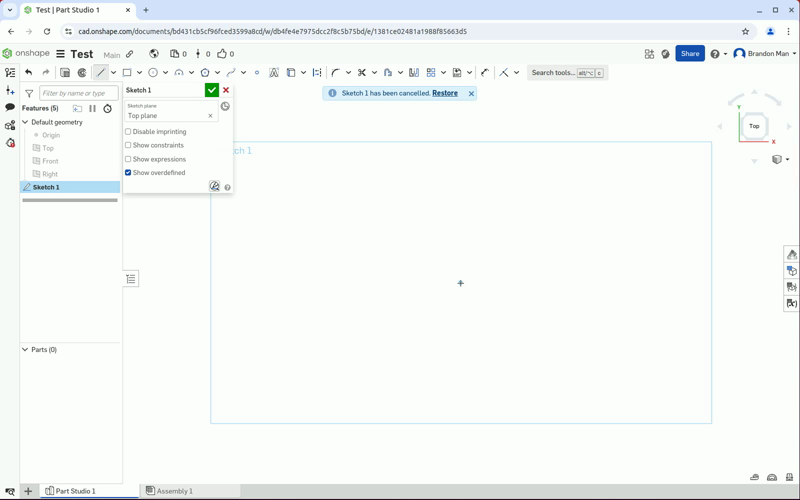
key_down(shift)
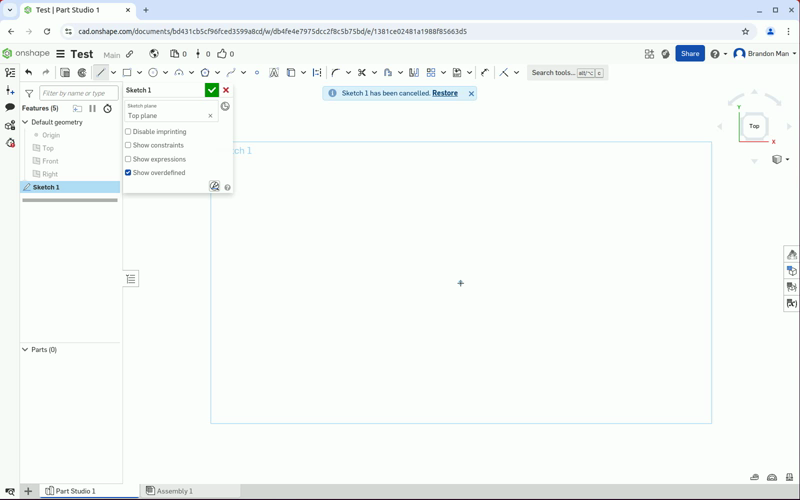
mouse_move(535, 282)
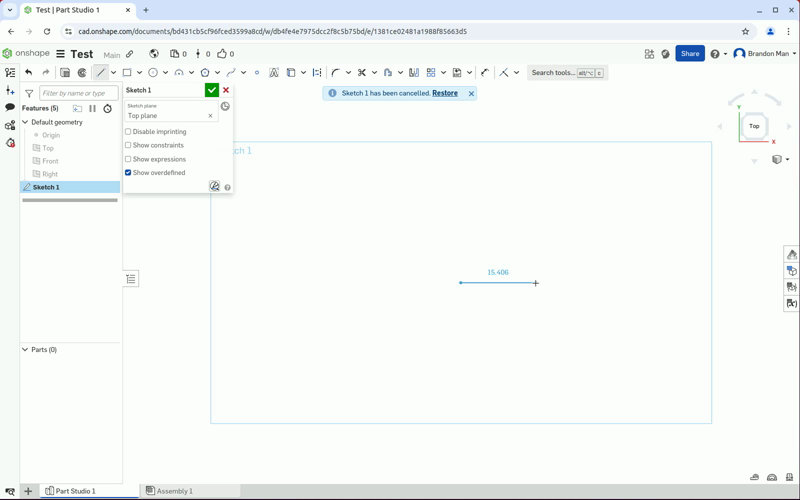
click(535, 282)
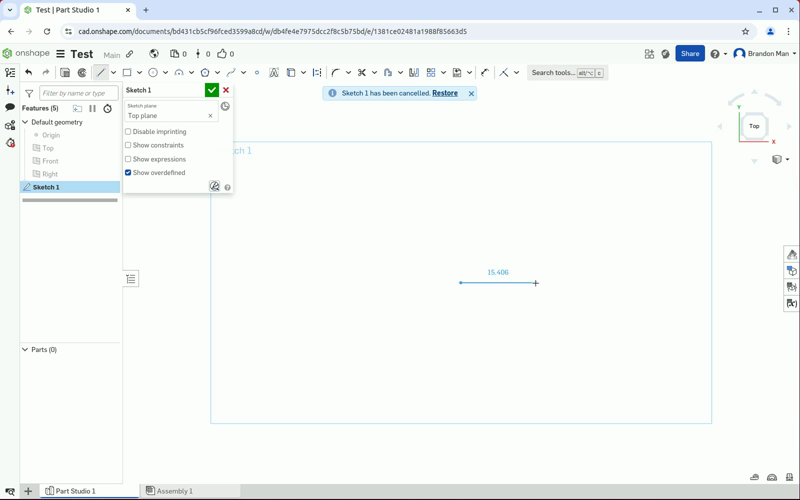
key_up(shift)
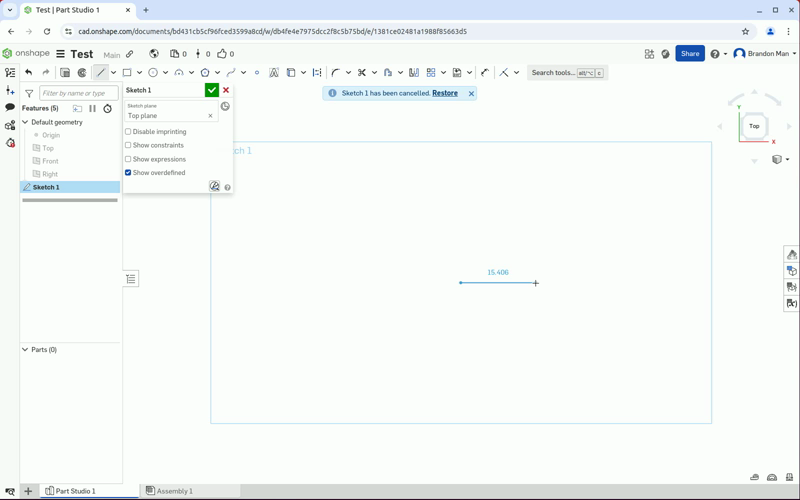
key_down(shift)
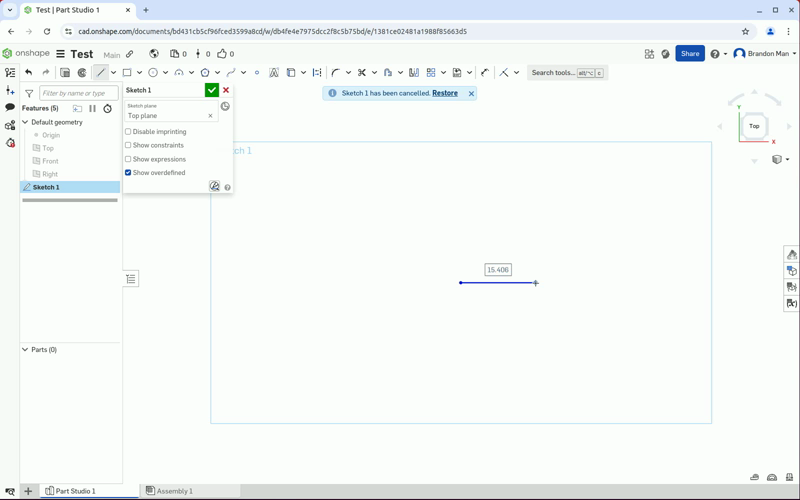
mouse_move(535, 170)
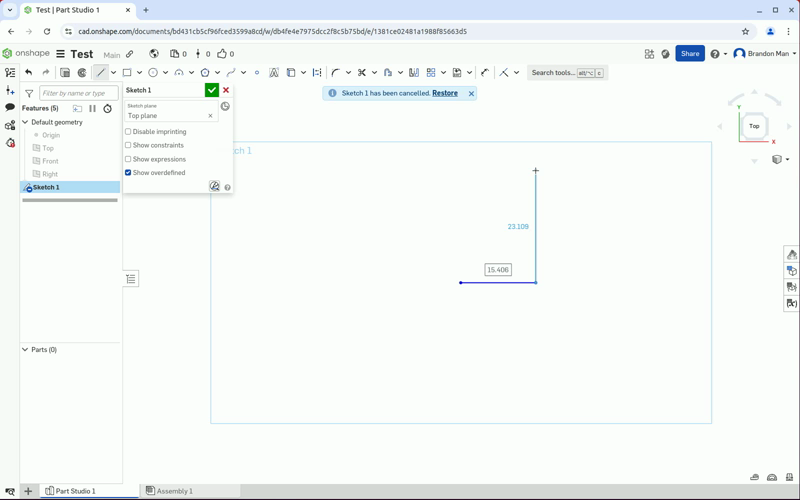
click(535, 170)
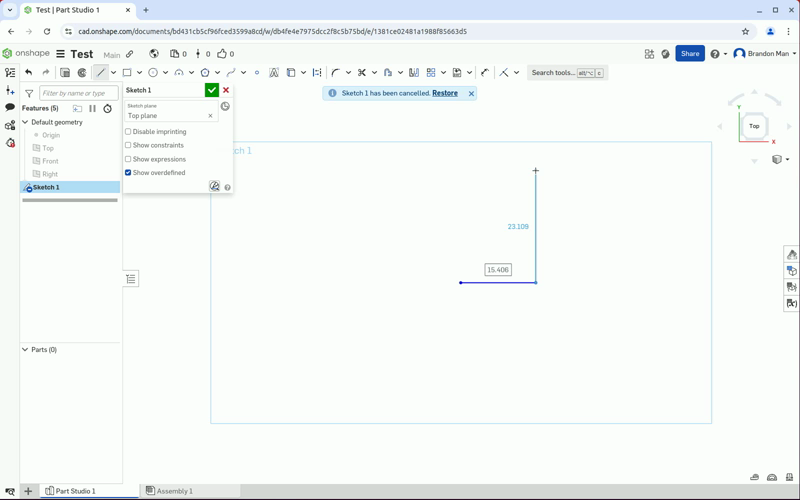
key_up(shift)
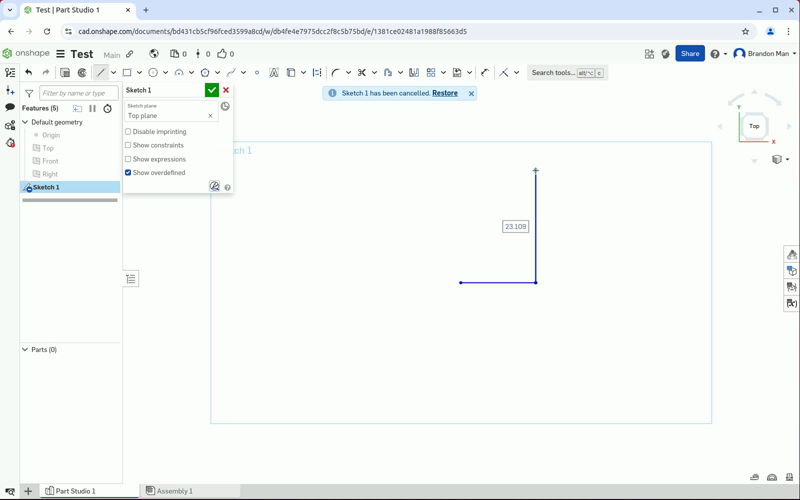
key_down(shift)
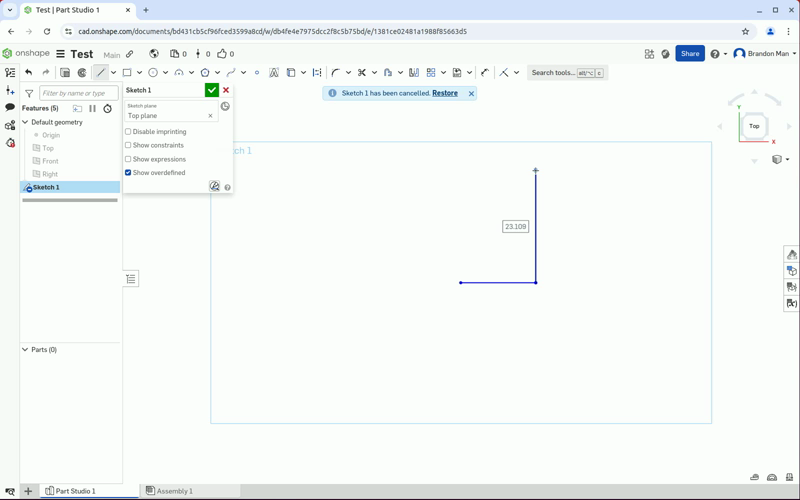
mouse_move(460, 170)
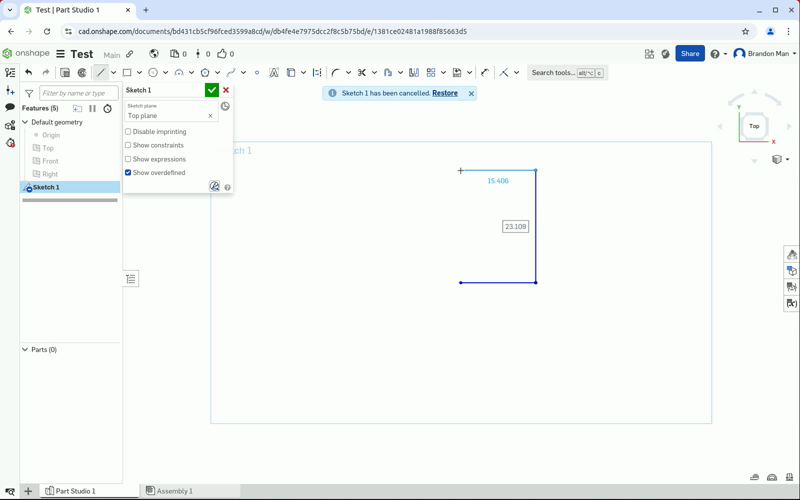
click(460, 170)
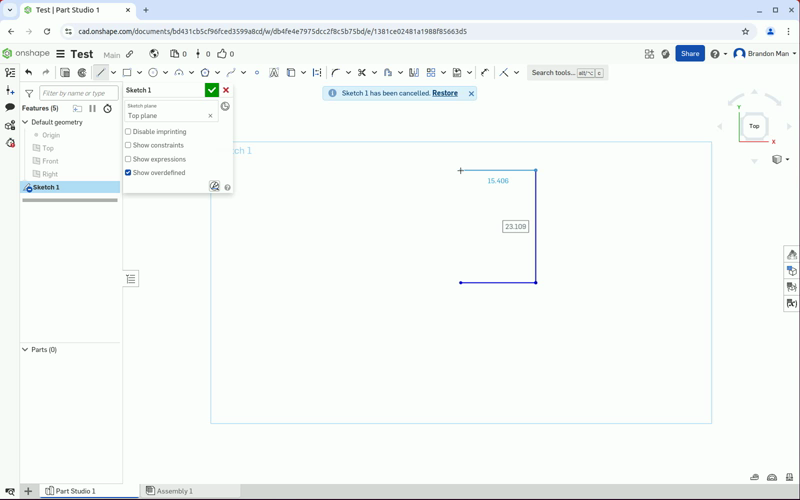
key_up(shift)
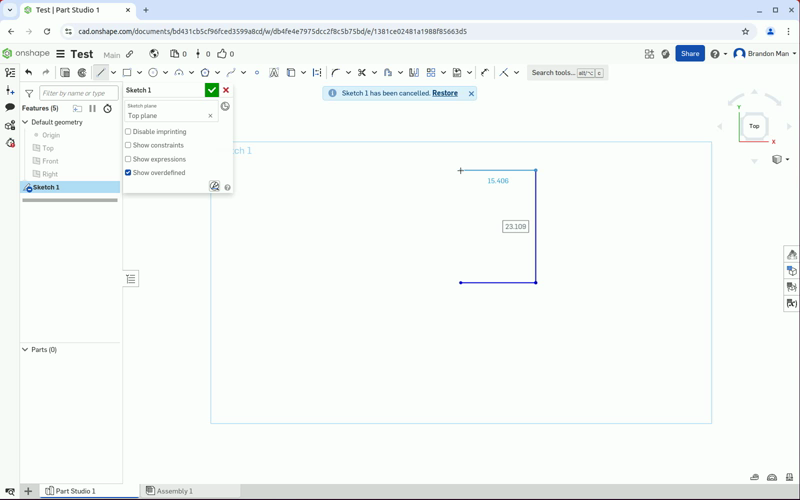
key_down(shift)
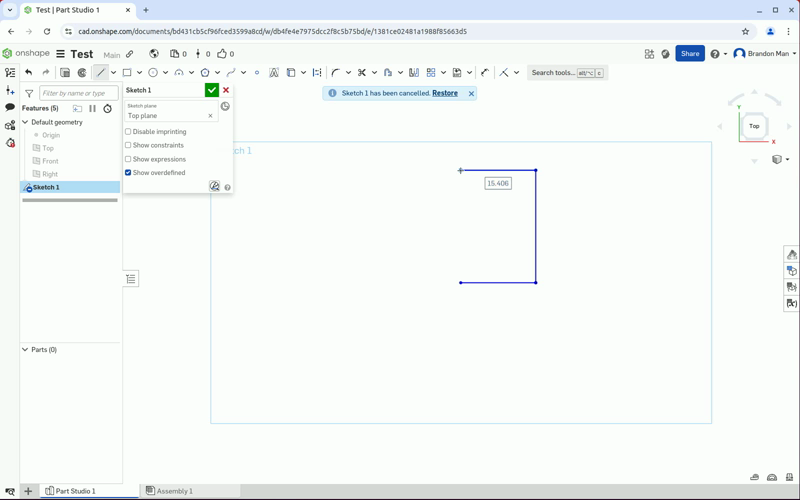
mouse_move(460, 282)
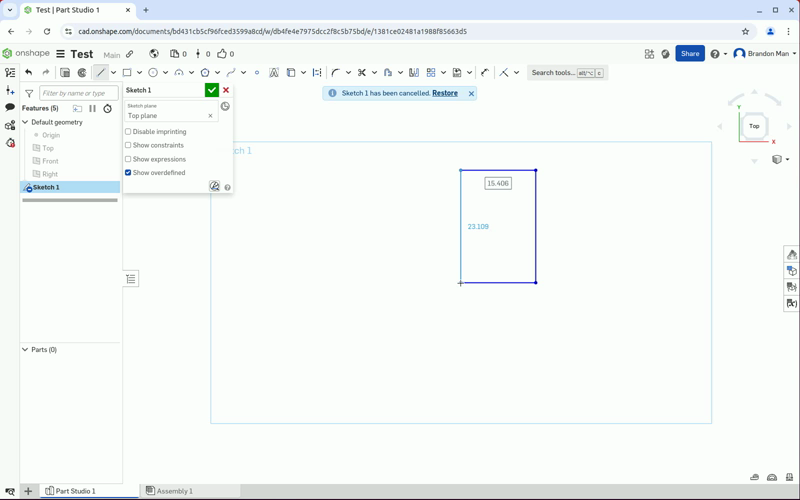
key_up(shift)
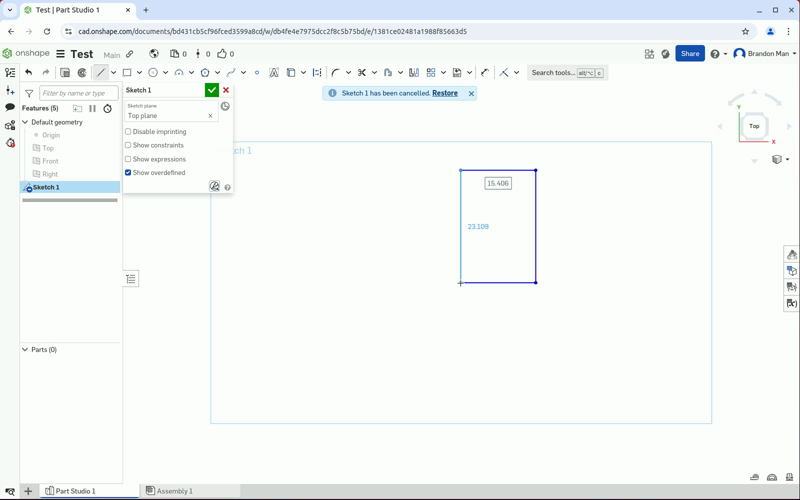
click(460, 282)
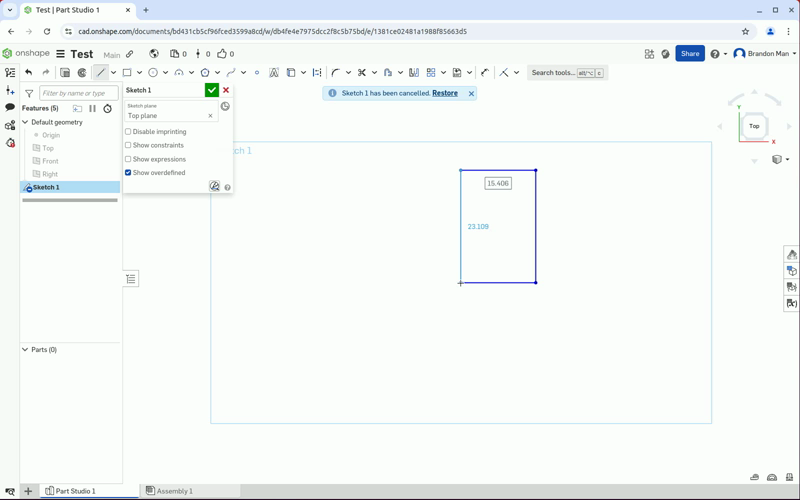
key(esc)
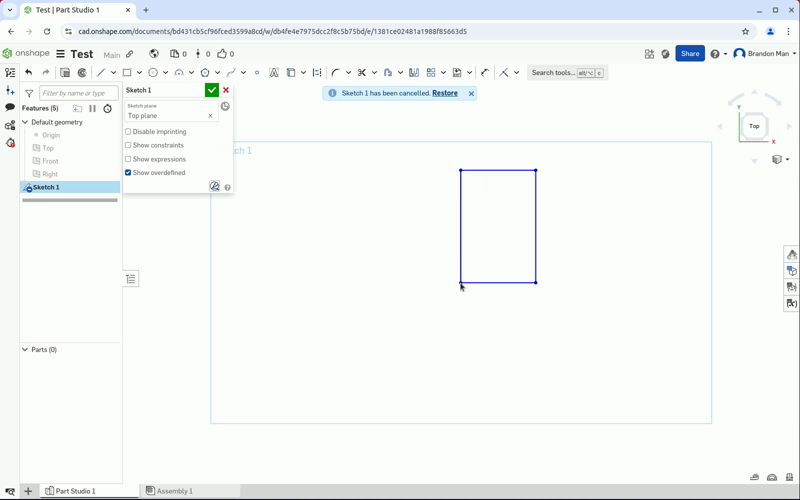
mouse_move(466, 182)
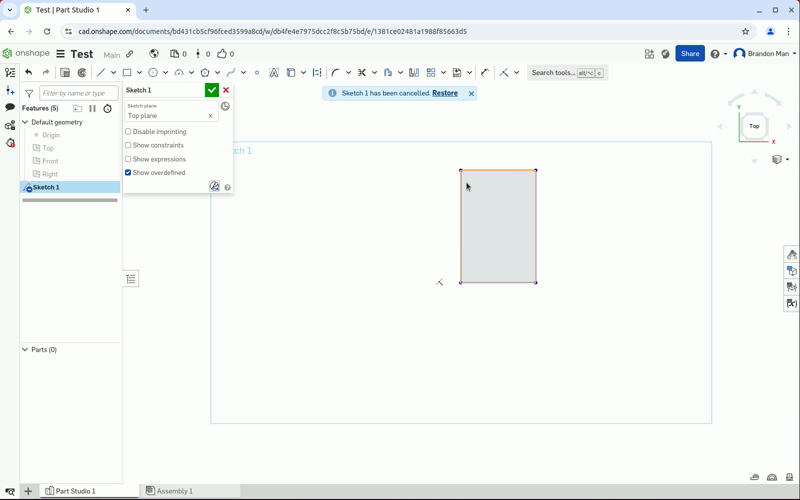
click(466, 182)
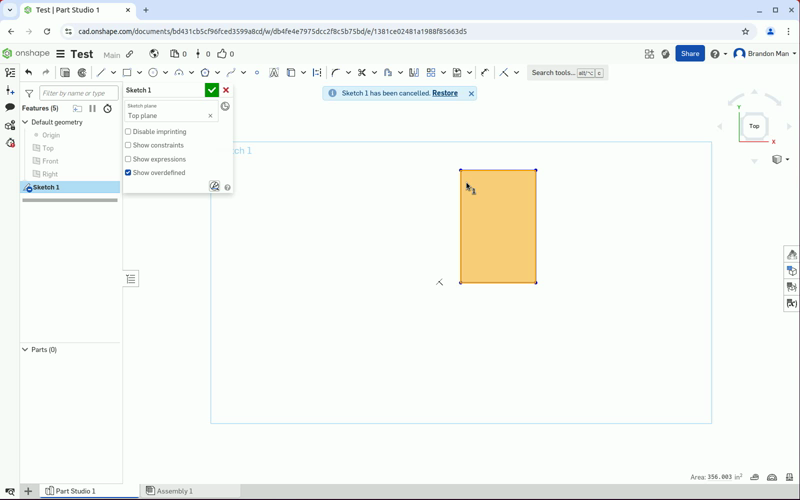
mouse_move(73, 352)
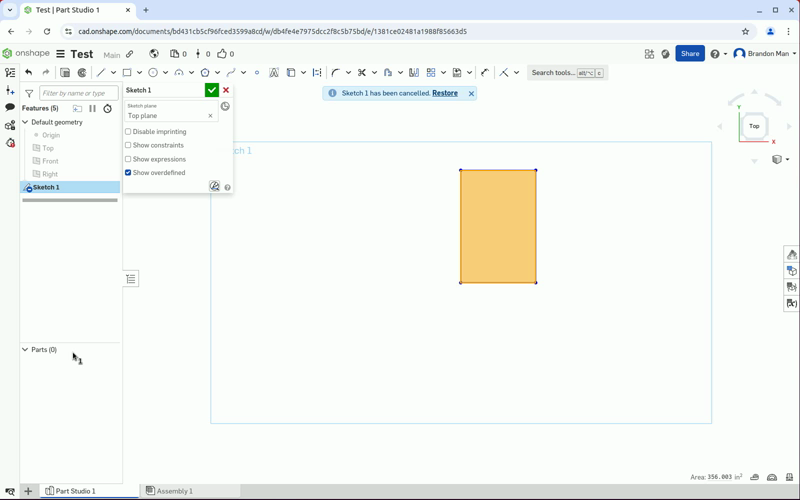
key(shift+y)
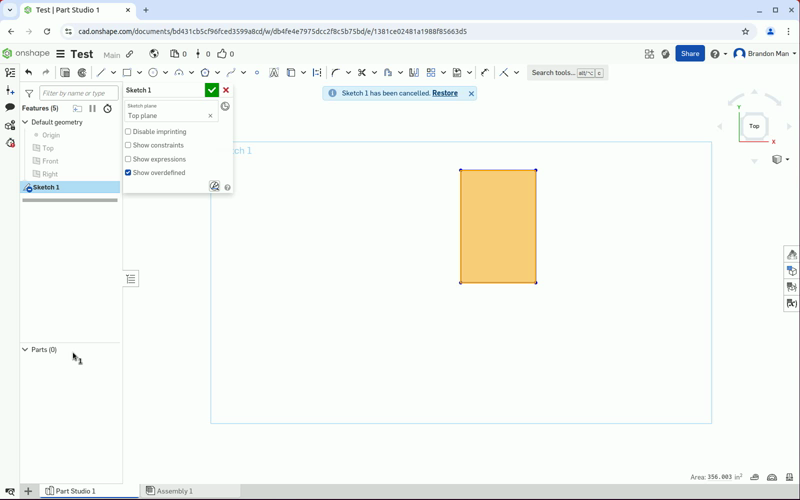
key(shift+e)
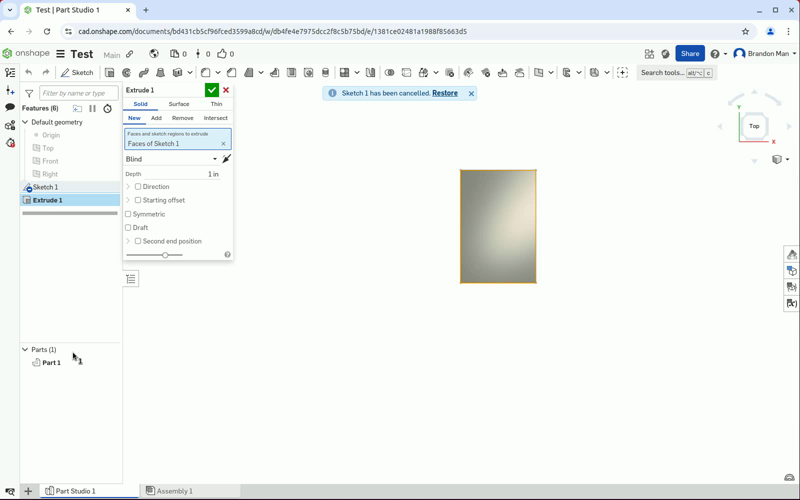
mouse_move(143, 106)
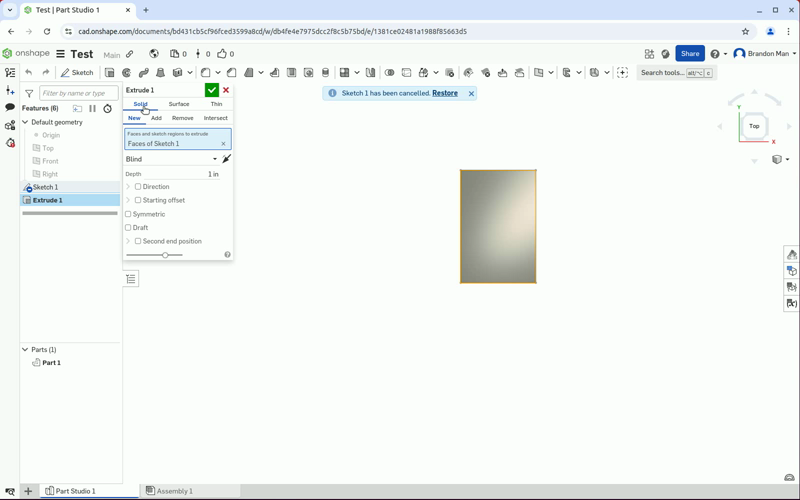
click(143, 106)
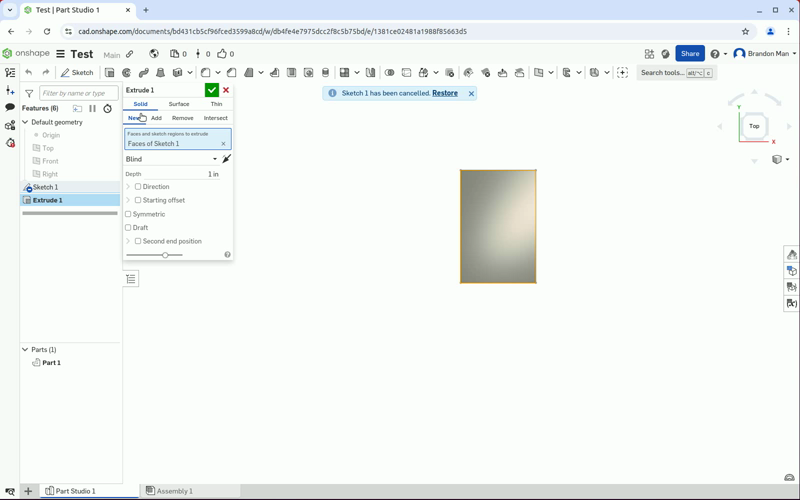
mouse_move(137, 120)
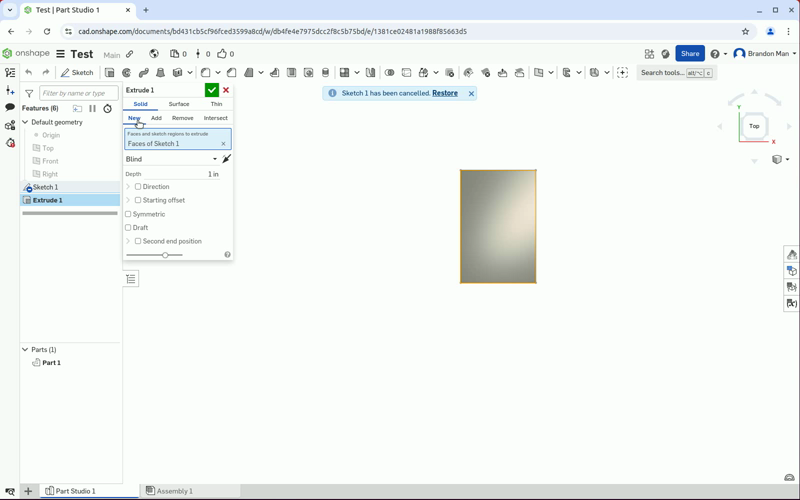
click(137, 120)
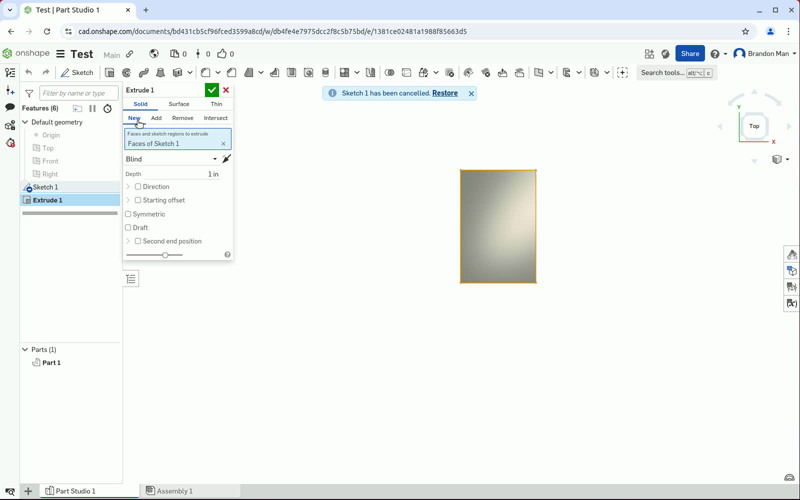
key(tab, 4)
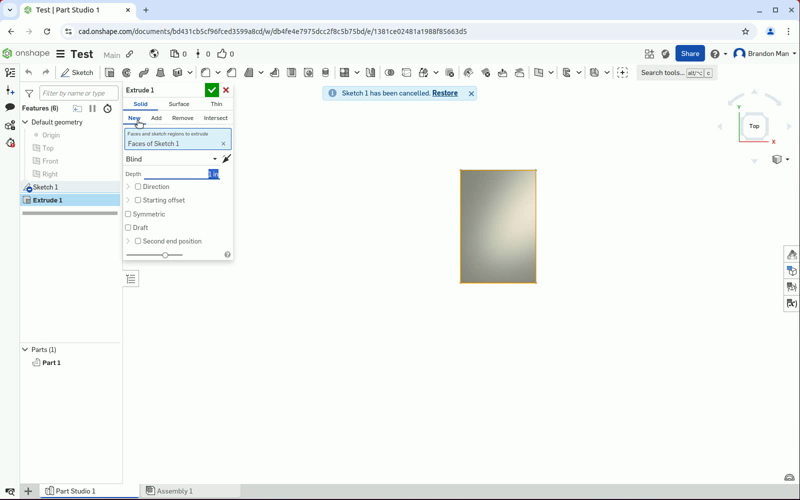
text(9.147)
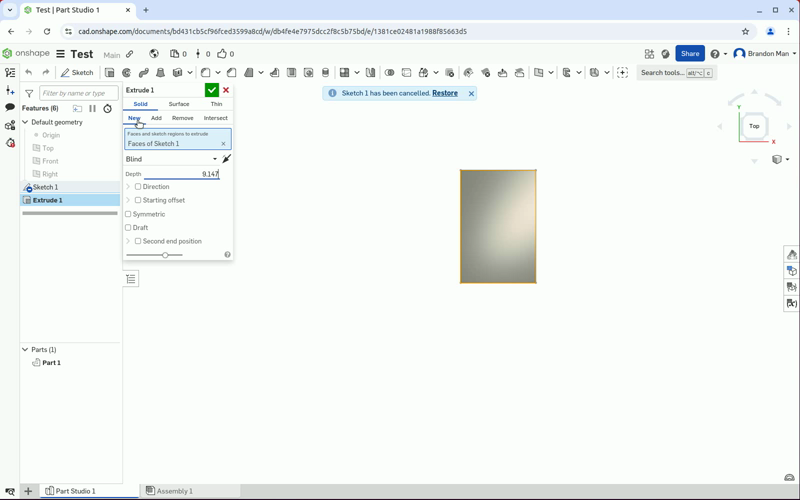
key(enter)
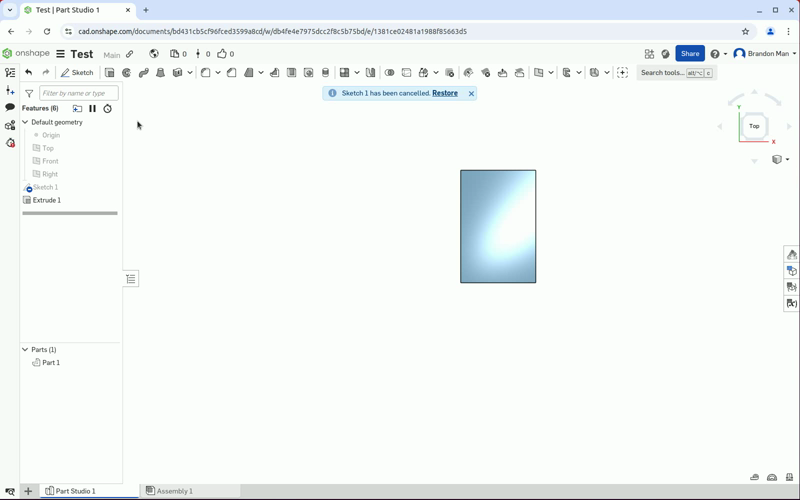
key(shift+h)
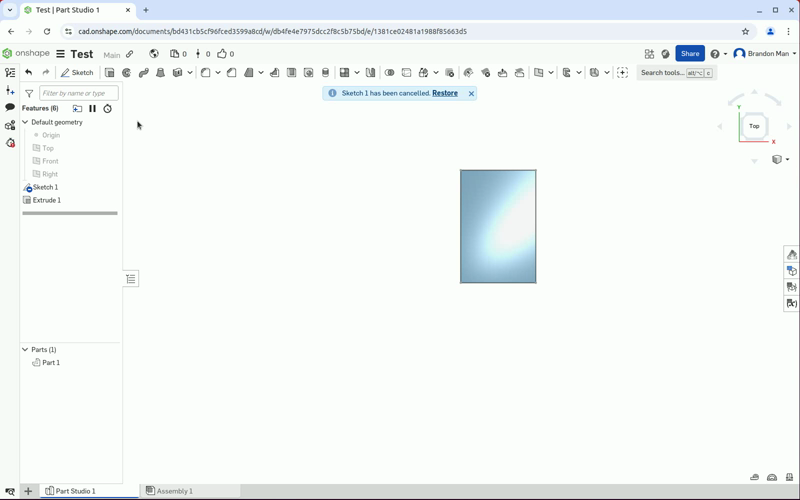
key(shift+h)
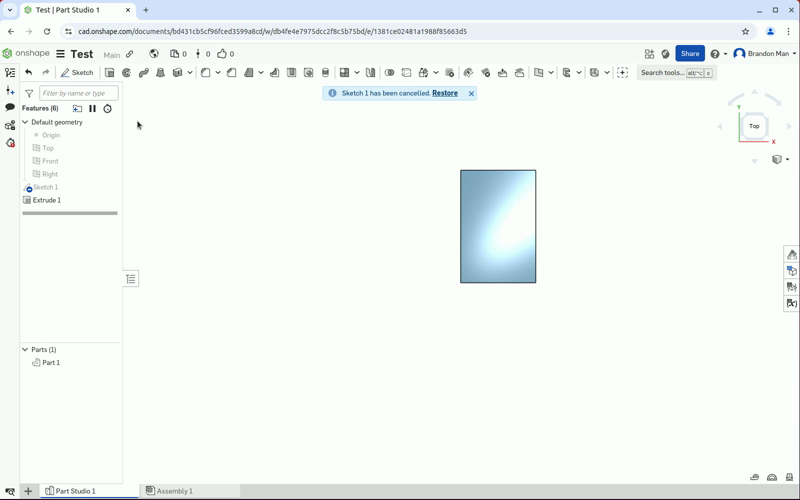
mouse_move(73, 189)
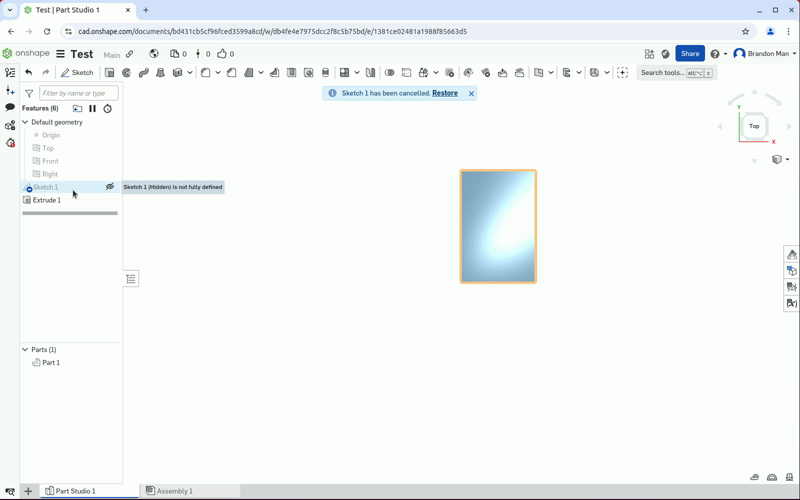
click(73, 189)
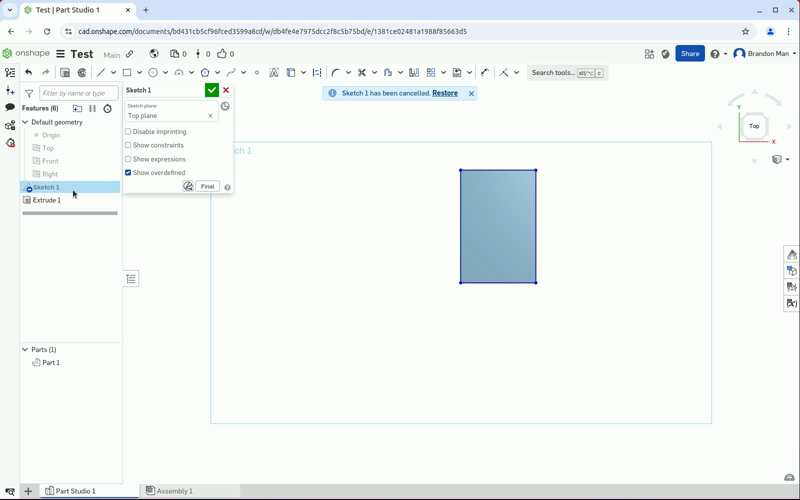
mouse_move(229, 92)
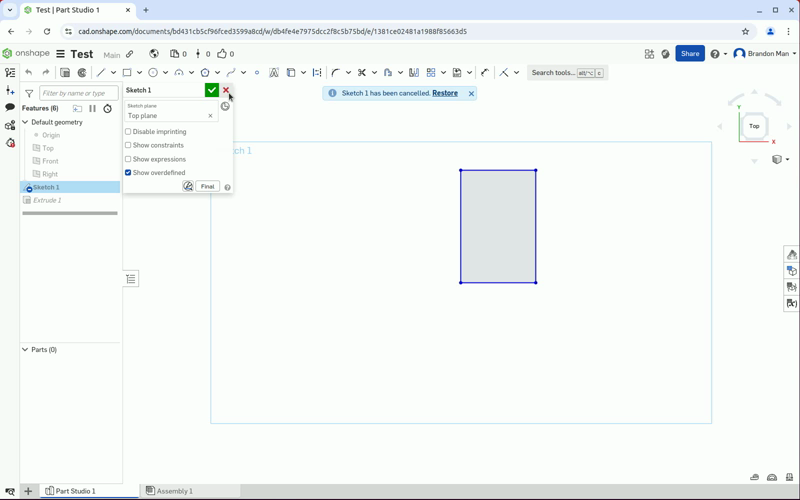
click(229, 92)
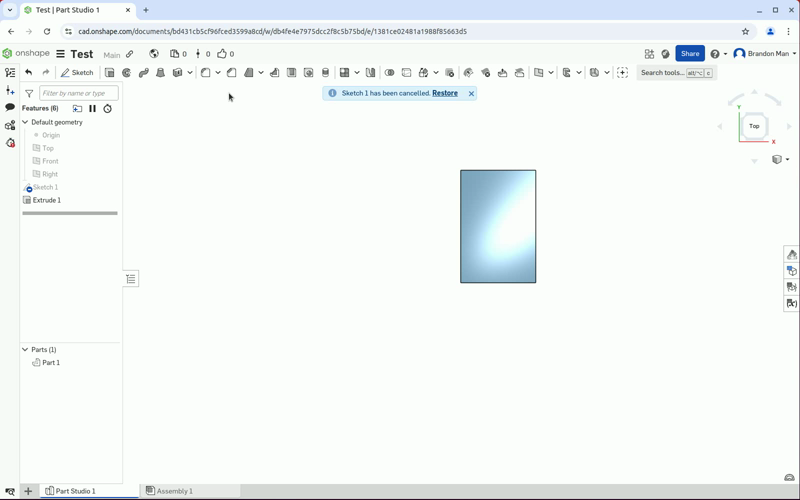
mouse_move(541, 75)
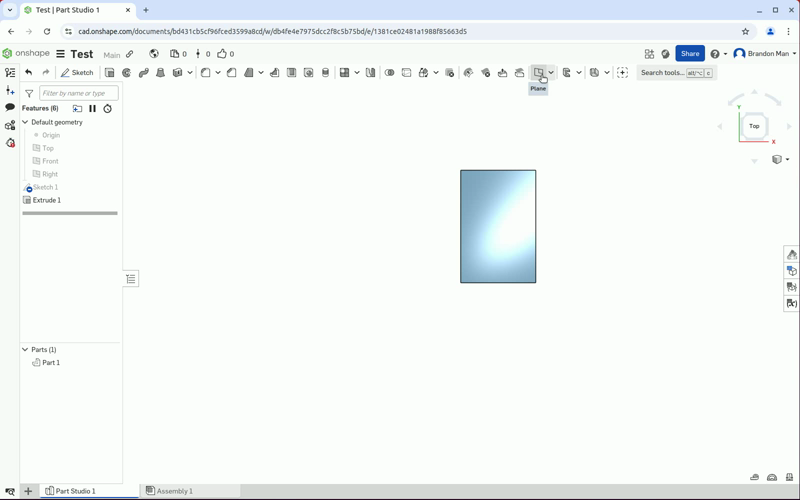
click(541, 75)
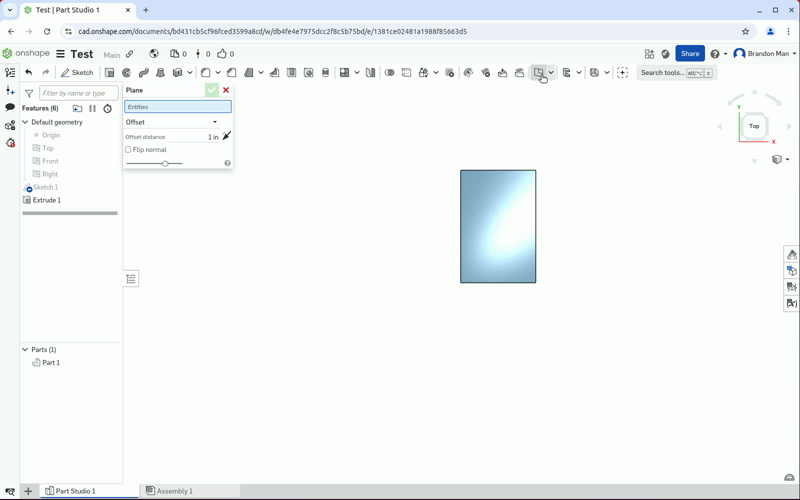
mouse_move(73, 150)
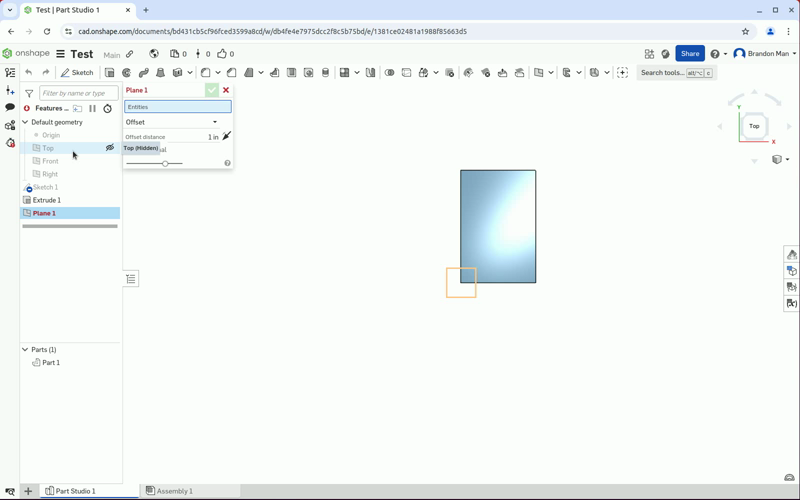
click(73, 150)
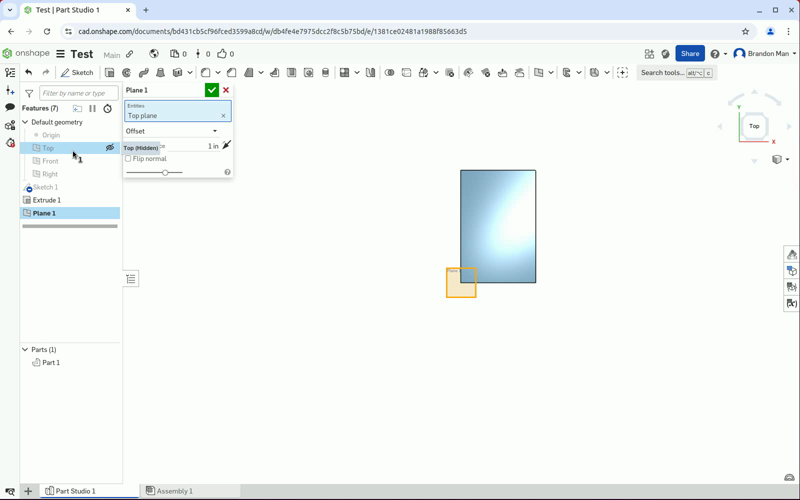
key(tab, 2)
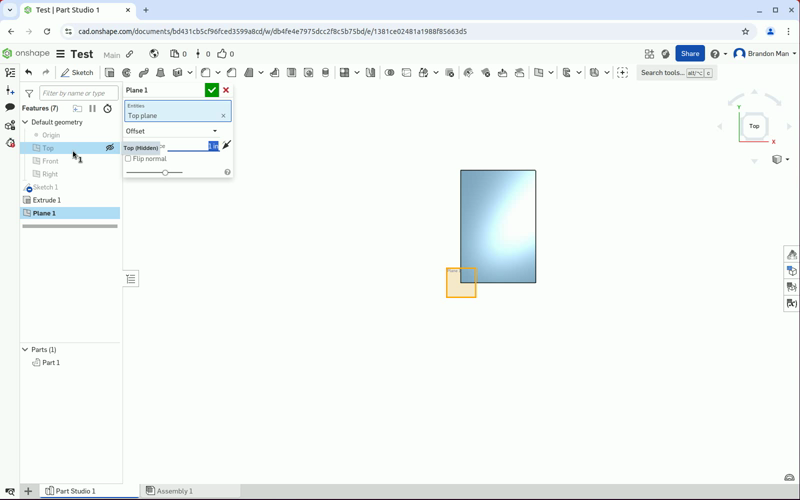
text(9.151)
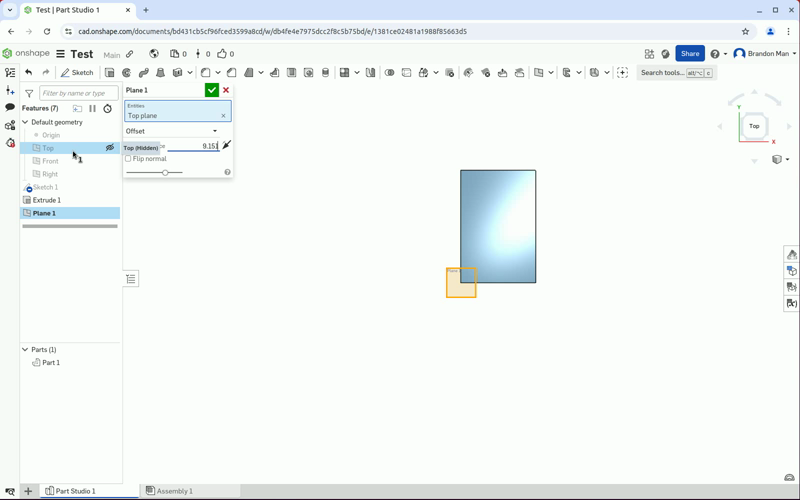
key(enter, 2)
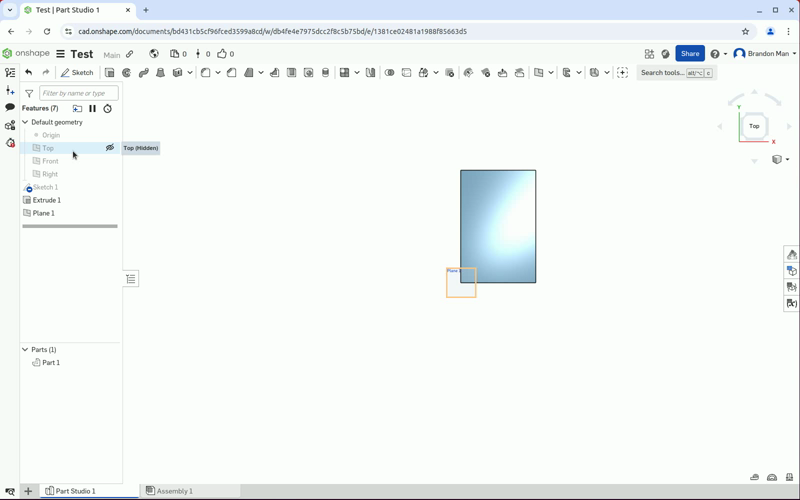
key(shift+s)
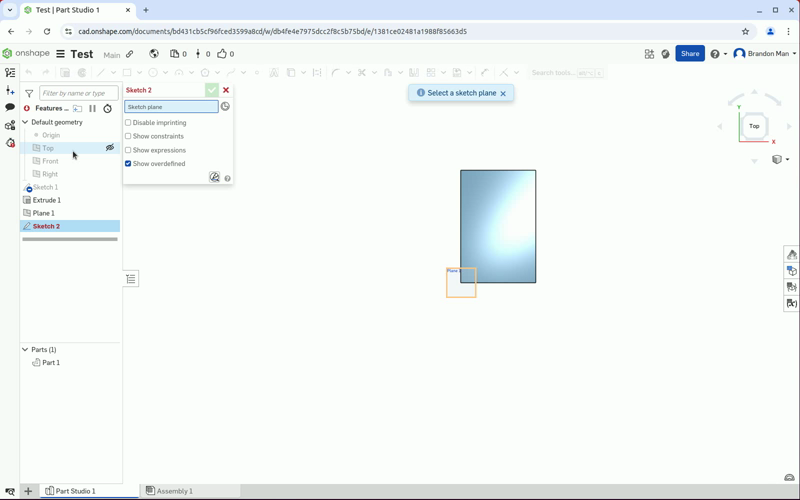
mouse_move(73, 215)
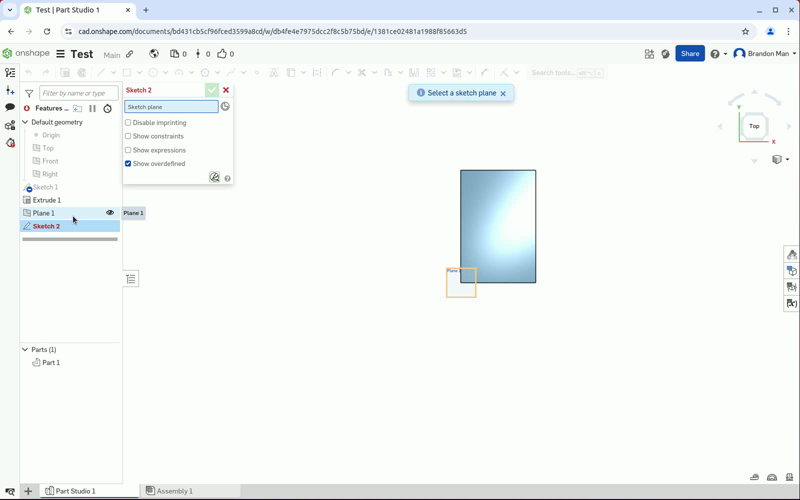
click(73, 215)
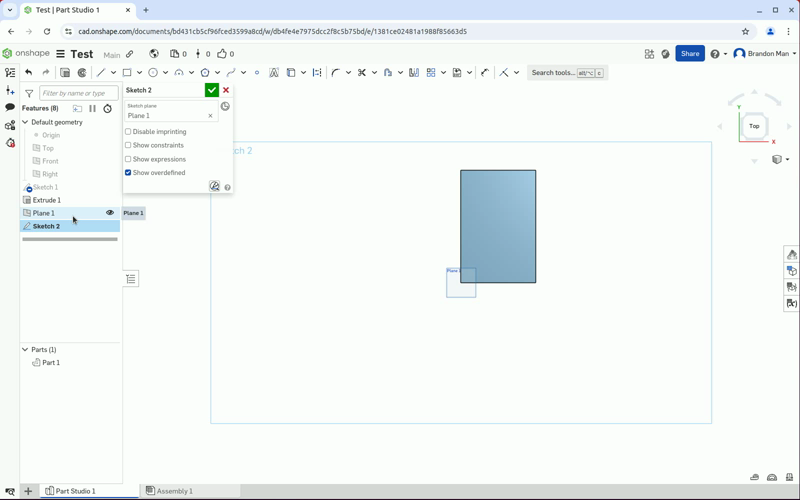
mouse_move(73, 352)
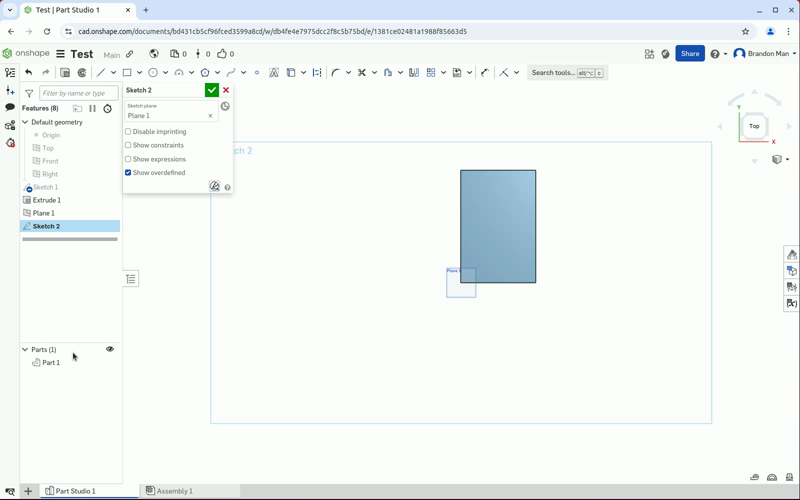
key(y)
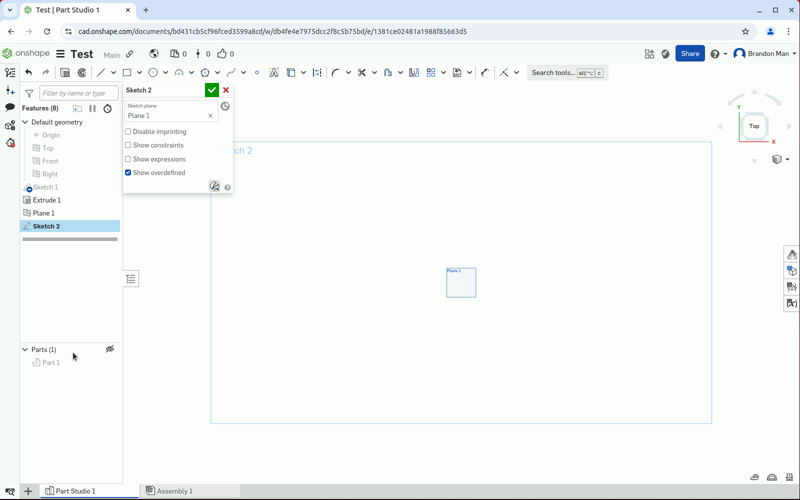
key(l)
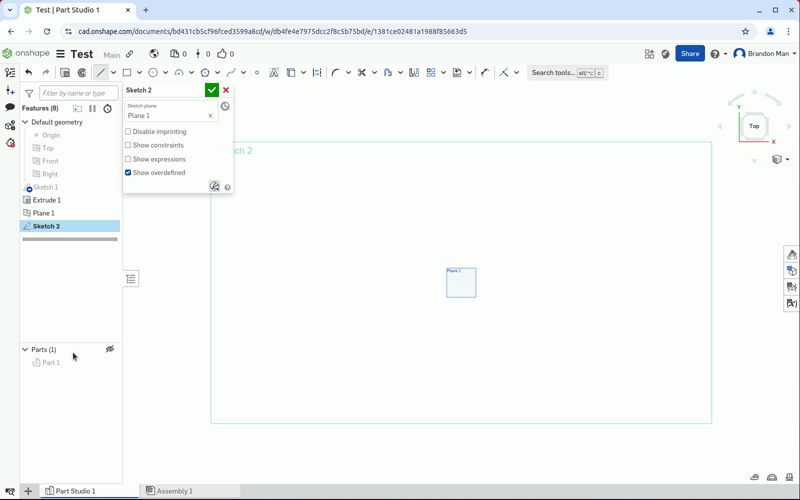
key_down(shift)
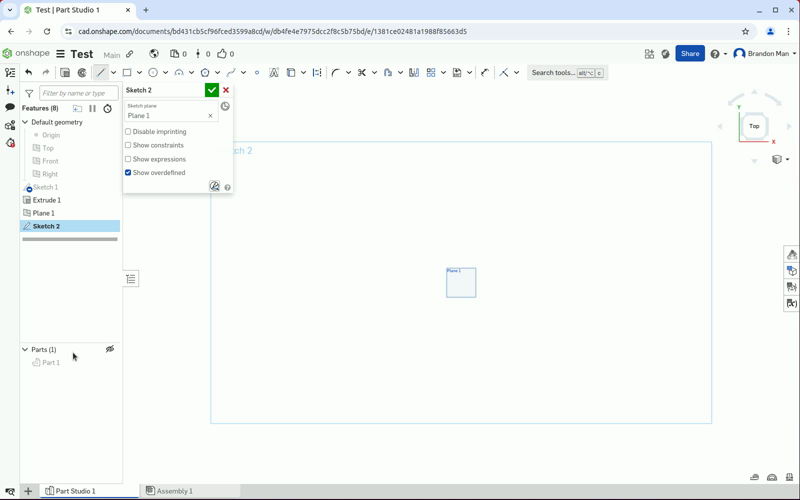
mouse_move(460, 282)
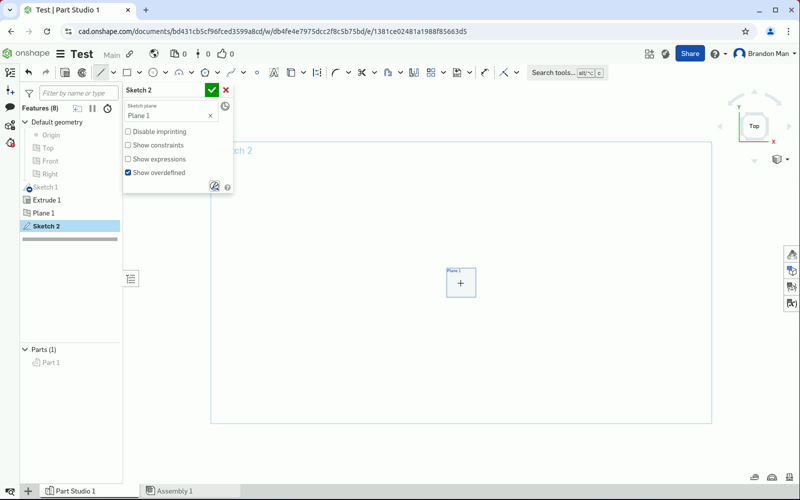
click(460, 282)
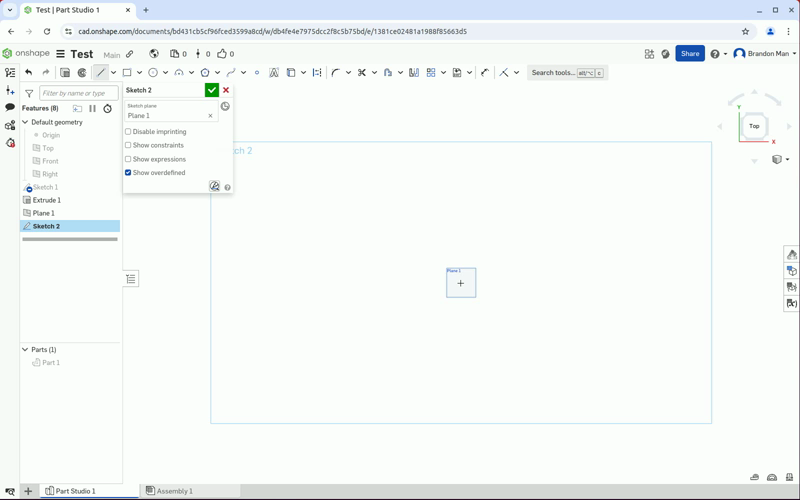
key_up(shift)
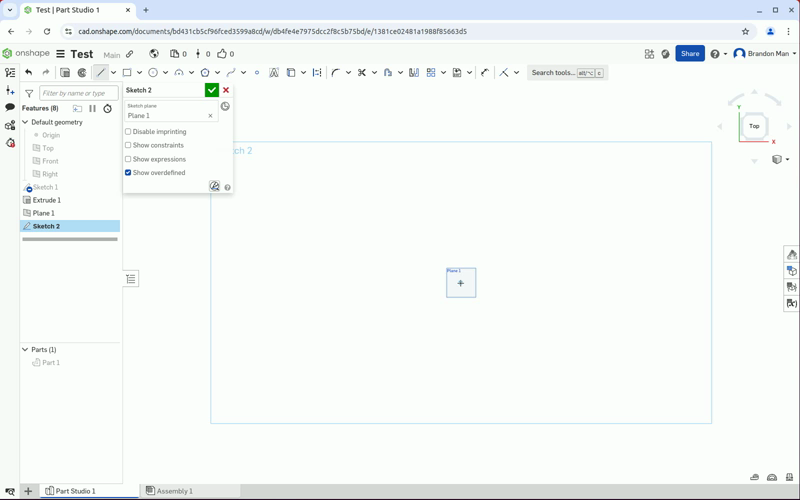
key_down(shift)
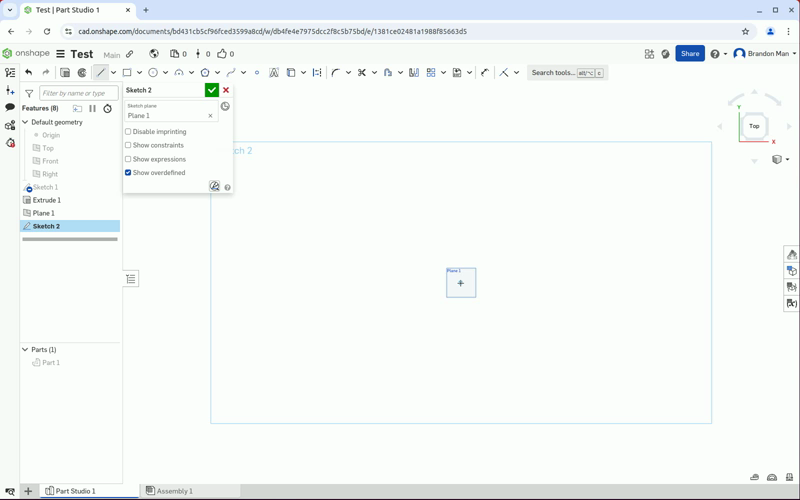
mouse_move(490, 282)
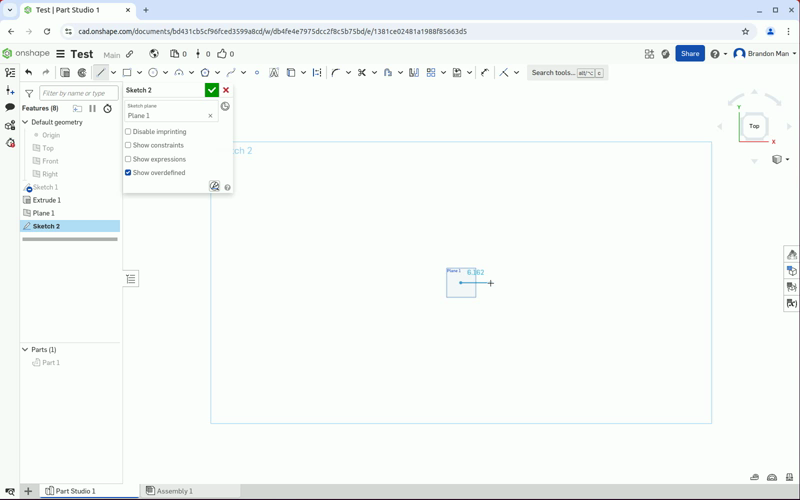
mouse_move(483, 282)
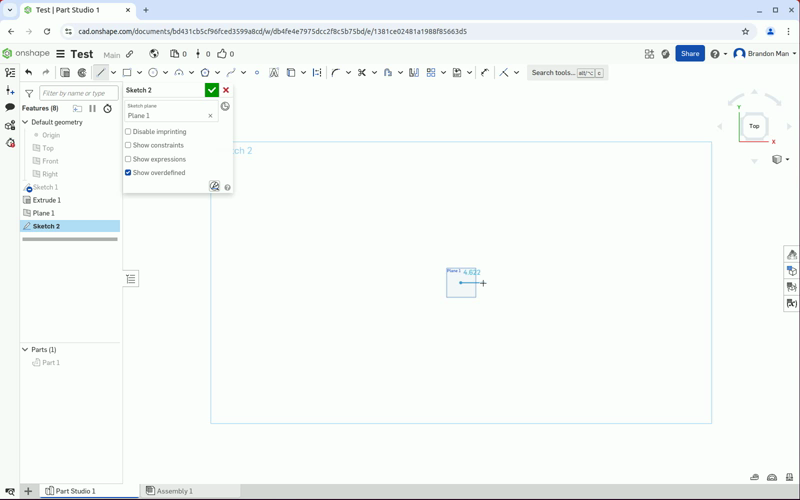
click(483, 282)
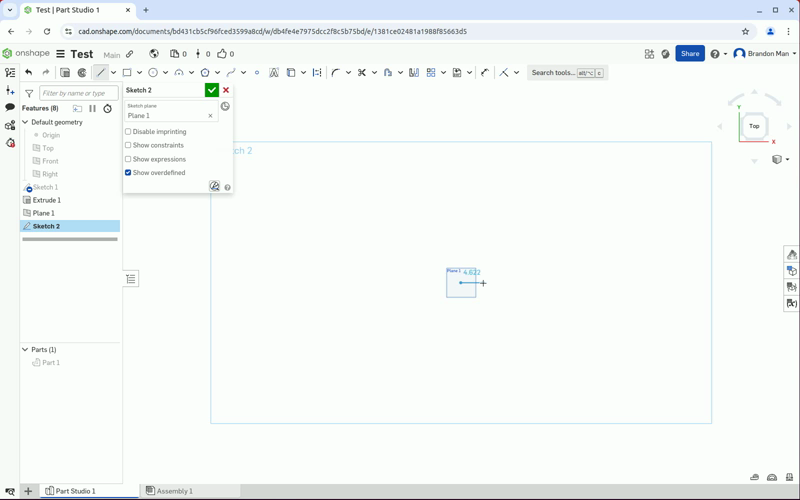
key_up(shift)
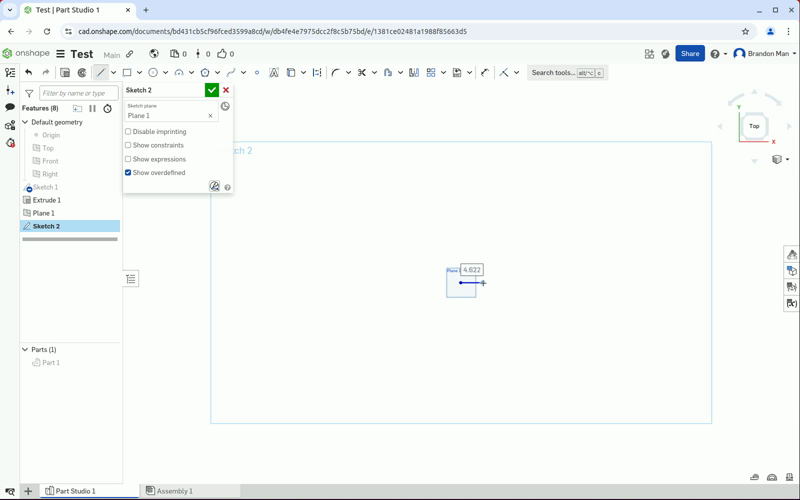
key_down(shift)
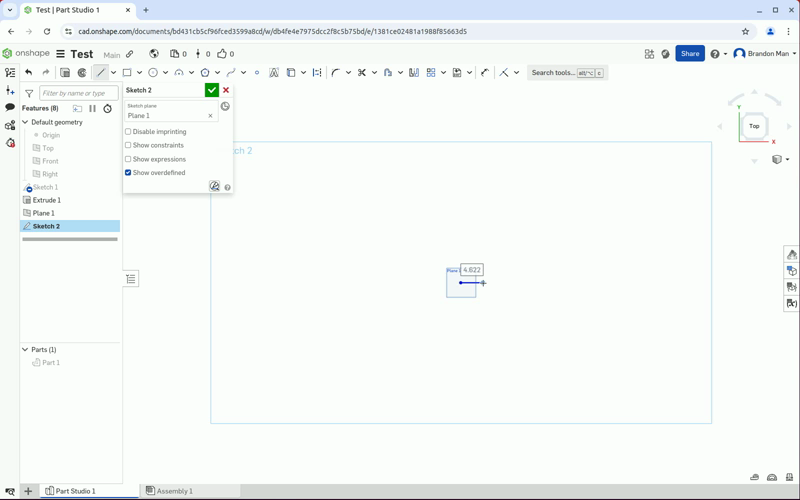
mouse_move(483, 170)
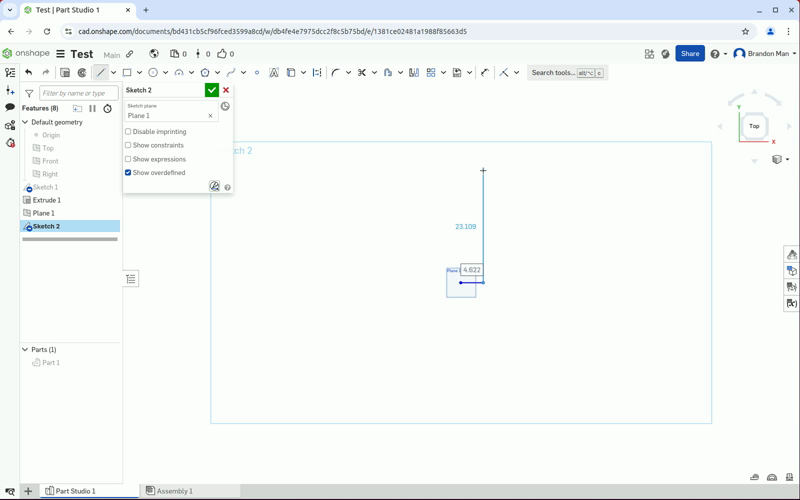
click(483, 170)
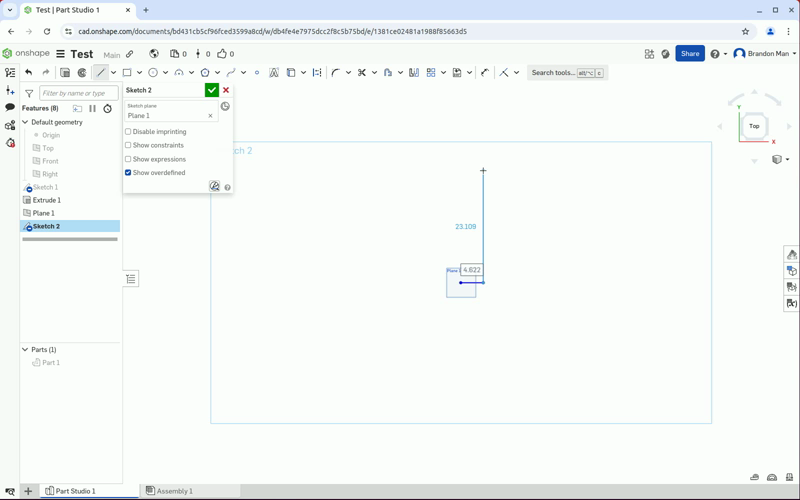
key_up(shift)
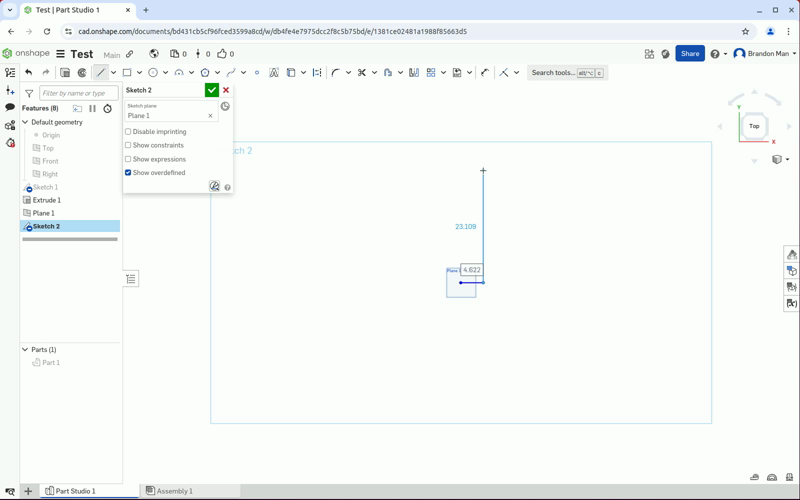
key_down(shift)
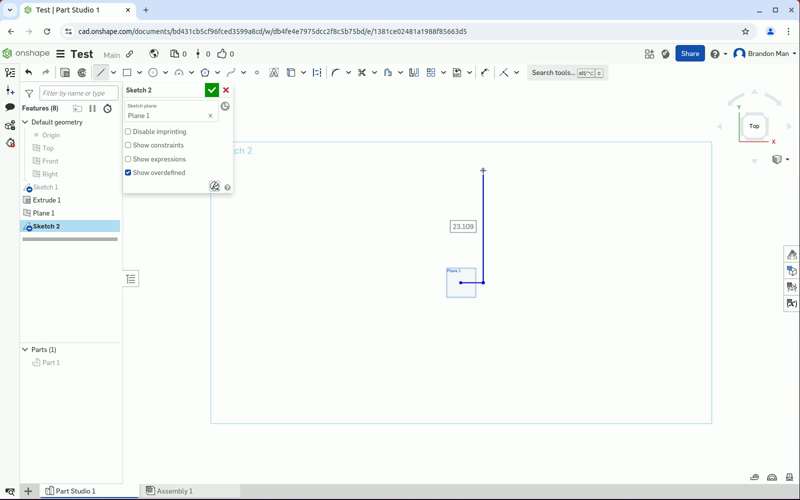
mouse_move(513, 170)
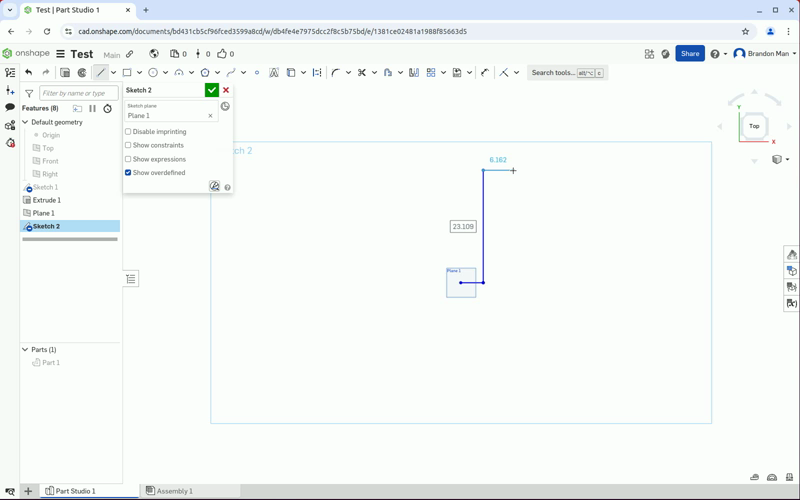
mouse_move(460, 170)
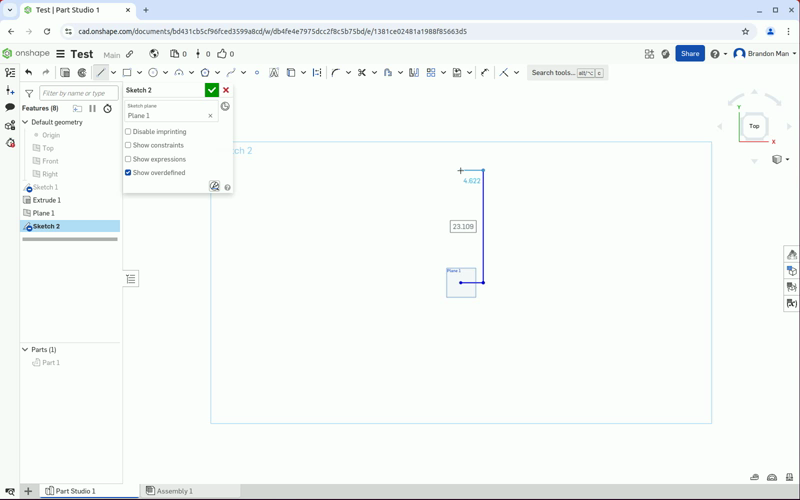
click(460, 170)
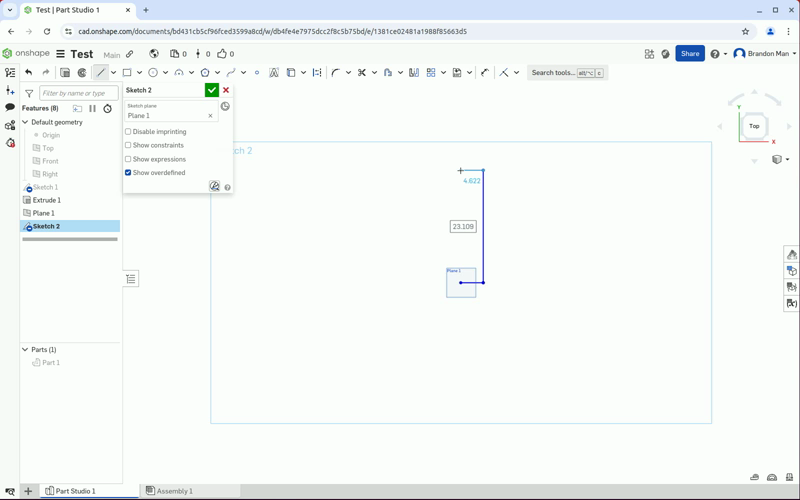
key_up(shift)
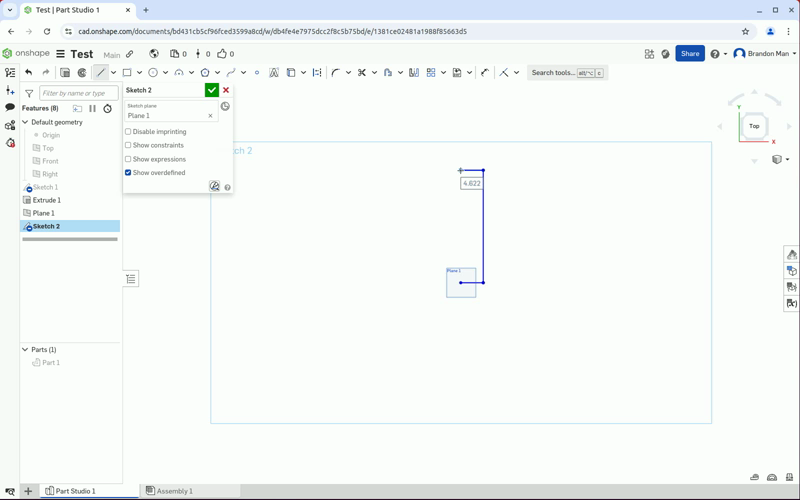
key_down(shift)
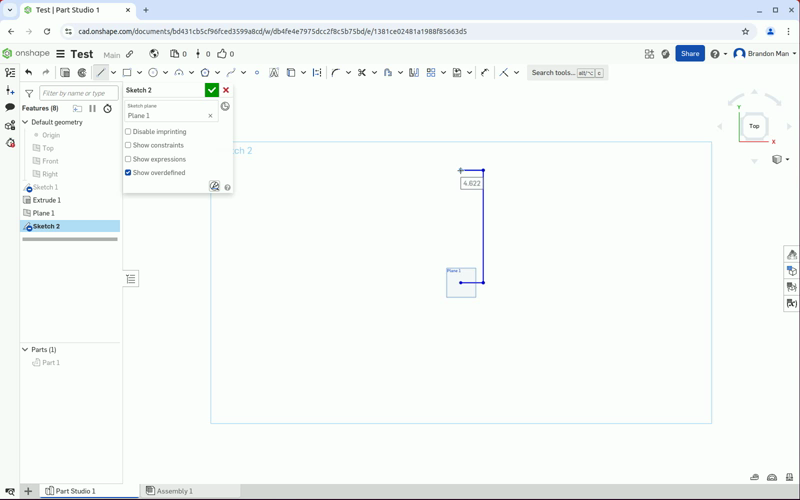
mouse_move(460, 282)
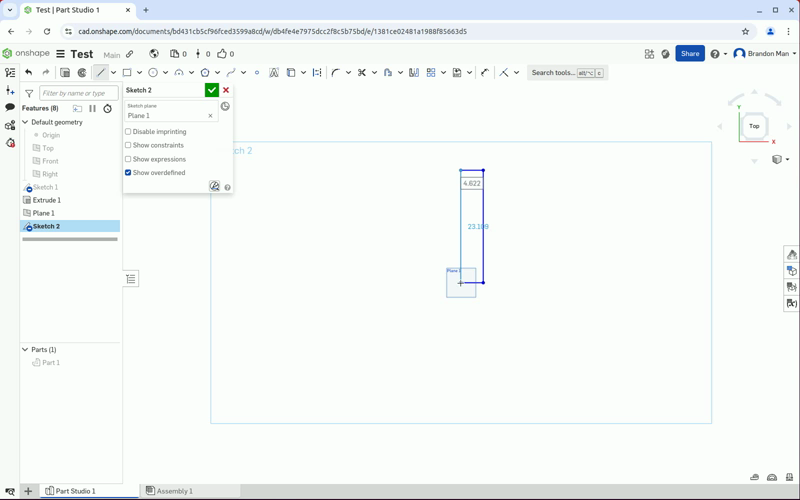
key_up(shift)
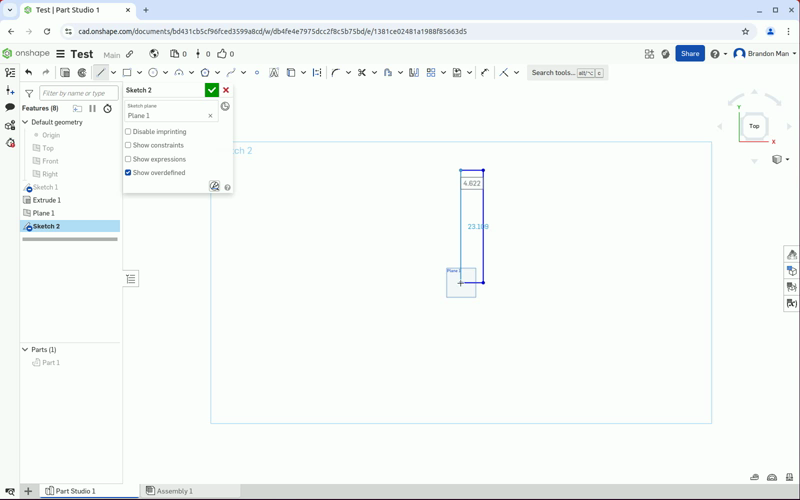
click(460, 282)
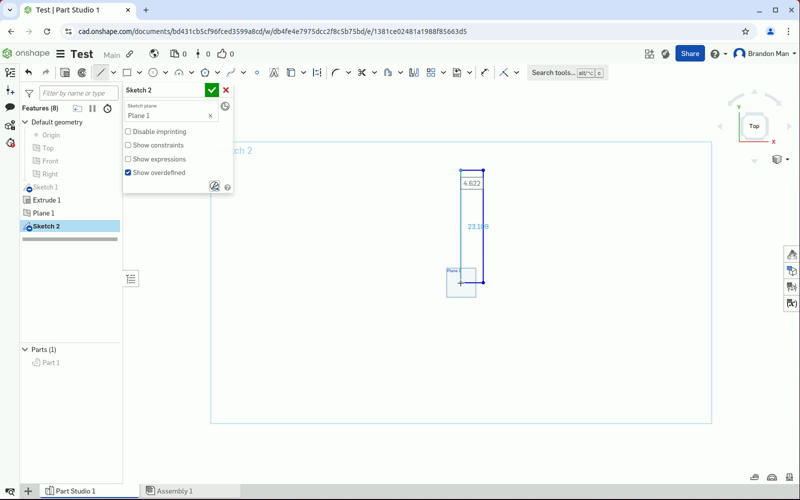
key(esc)
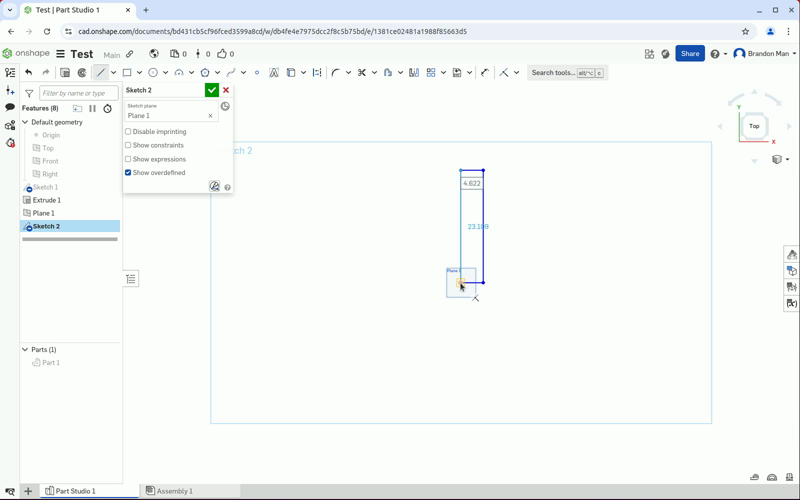
mouse_move(476, 198)
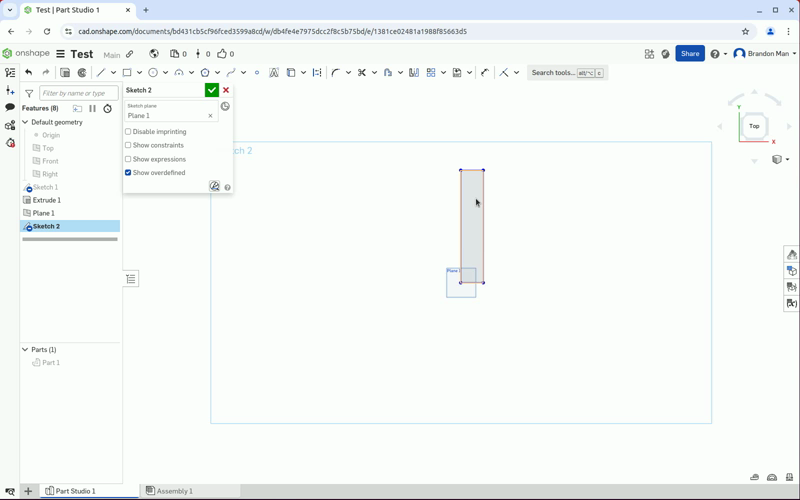
click(476, 198)
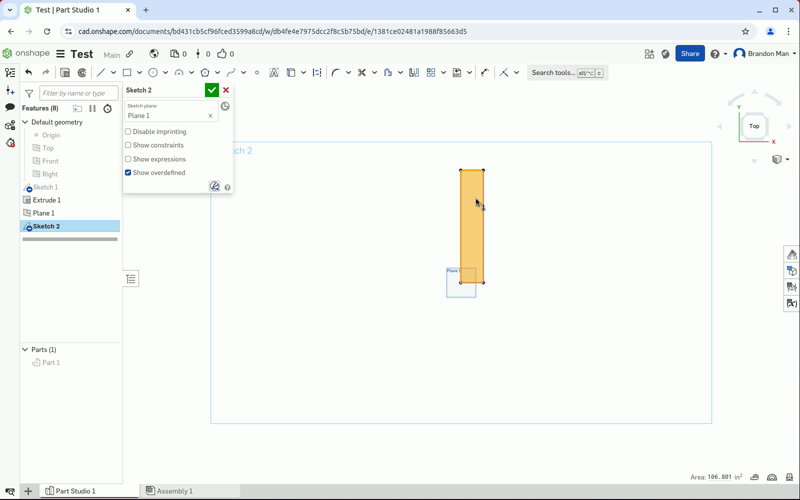
mouse_move(73, 352)
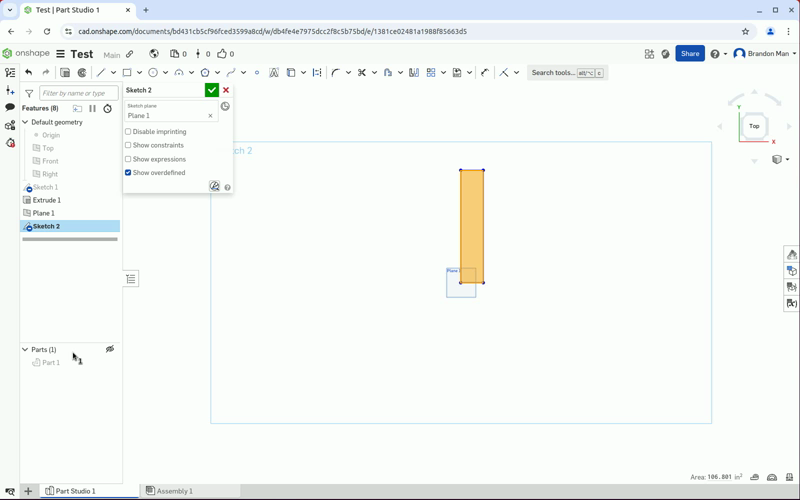
key(shift+y)
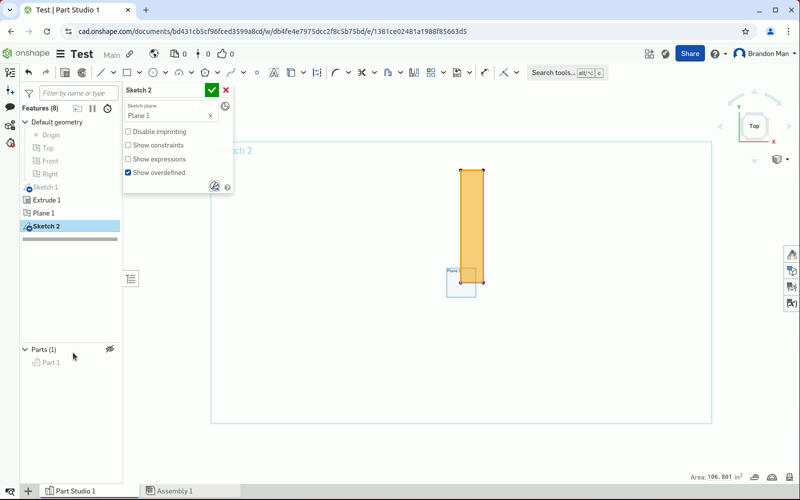
key(shift+e)
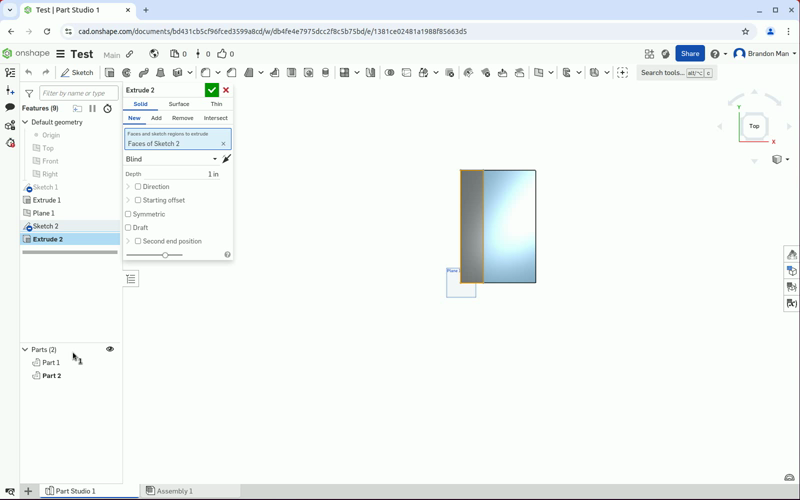
mouse_move(143, 106)
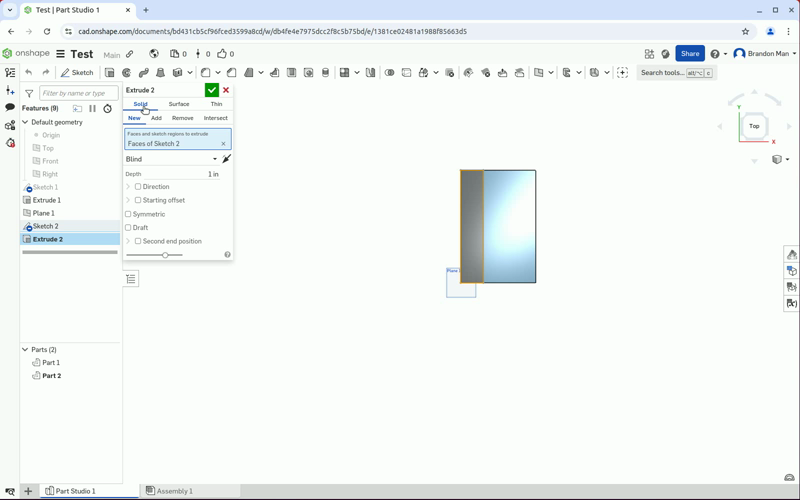
click(143, 106)
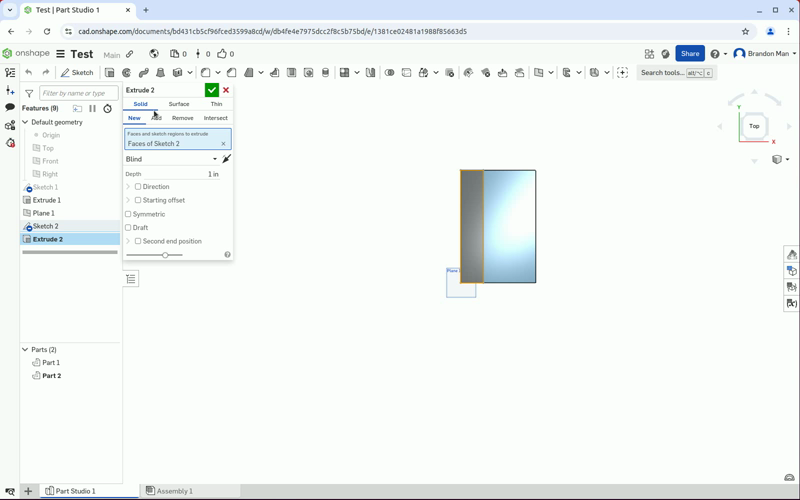
mouse_move(186, 120)
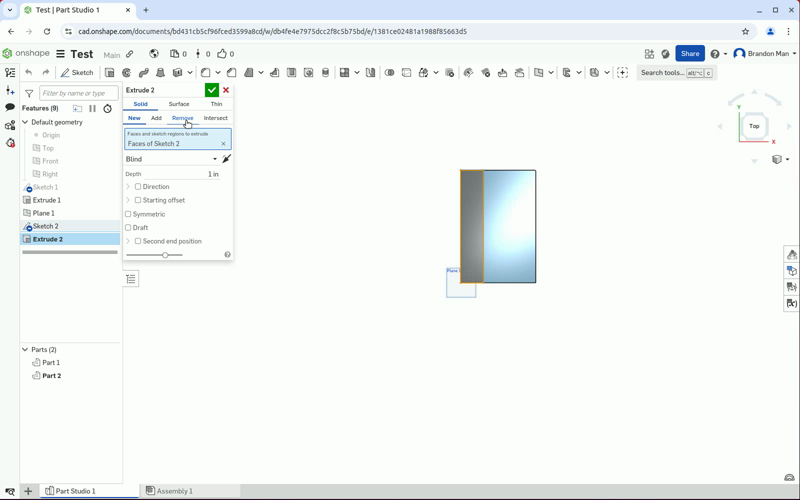
click(186, 120)
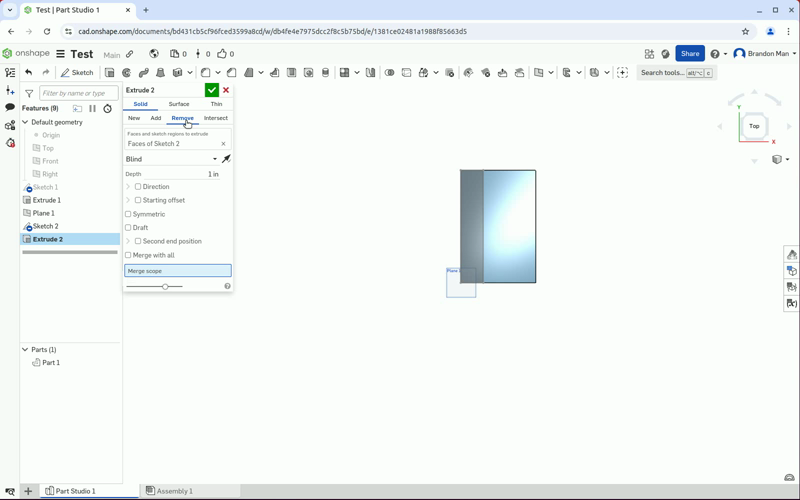
key(tab, 4)
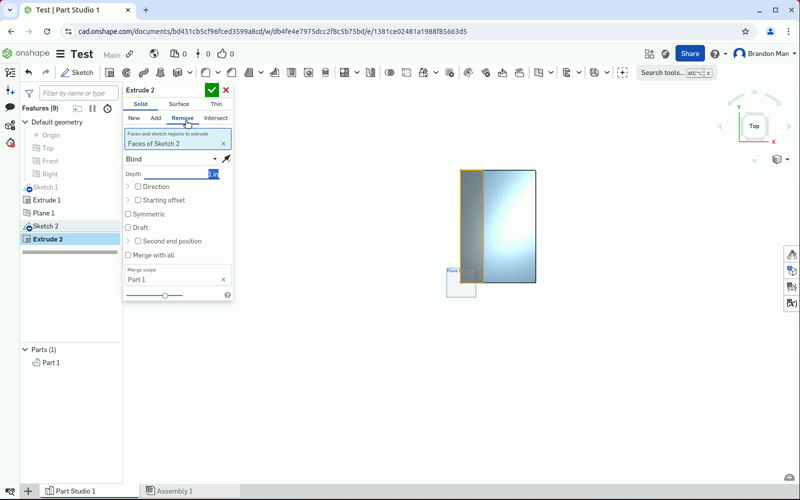
text(4.574)
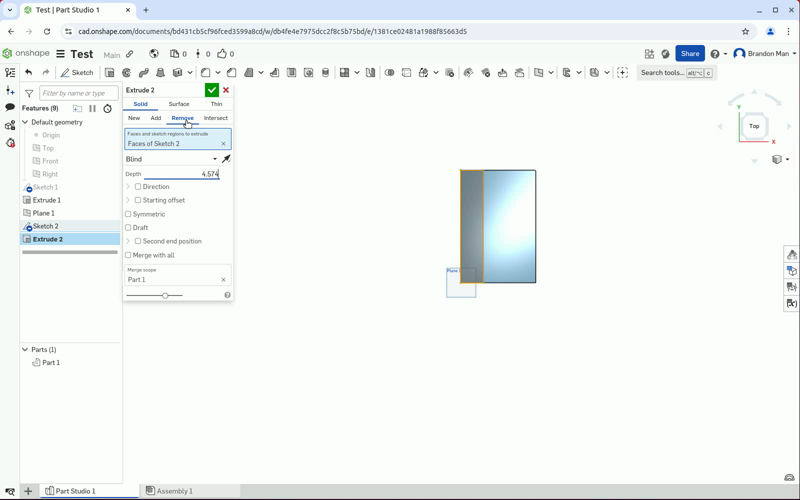
key(tab, 6)
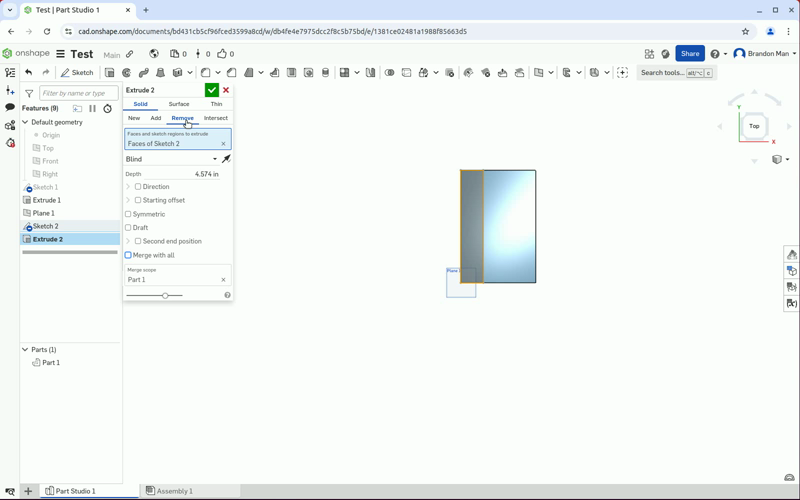
key(space)
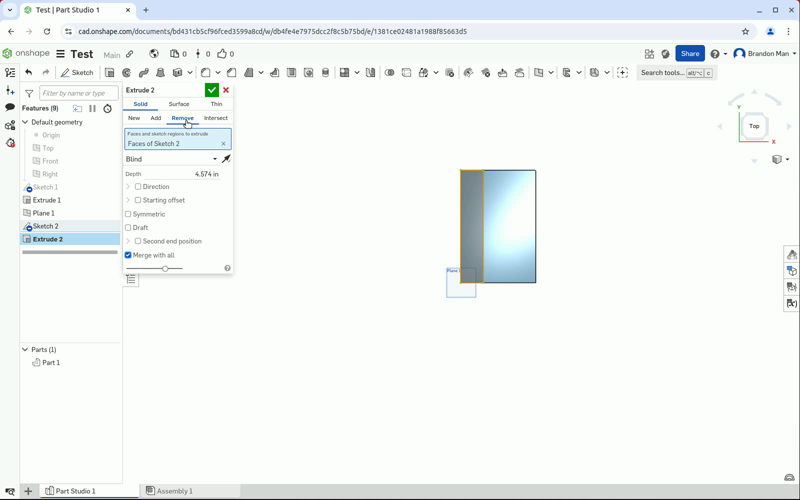
key(enter)
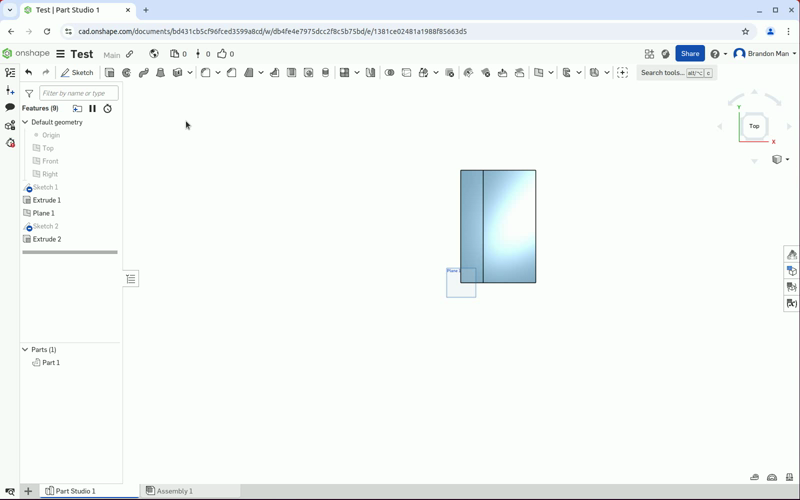
key(shift+h)
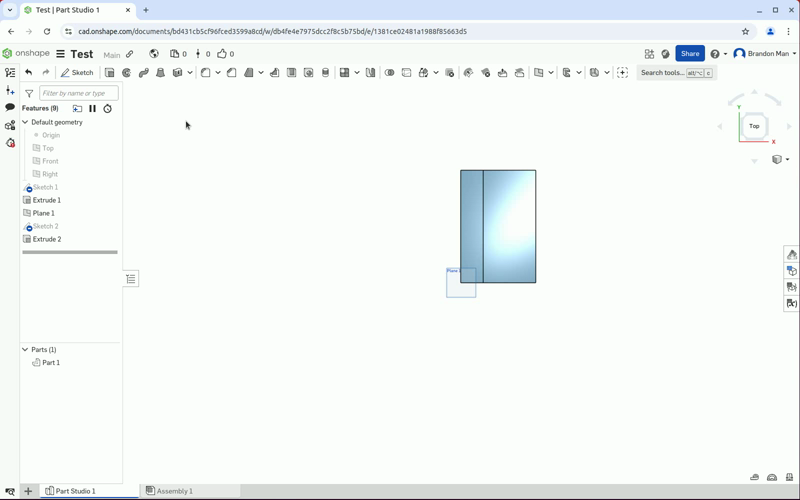
key(shift+h)
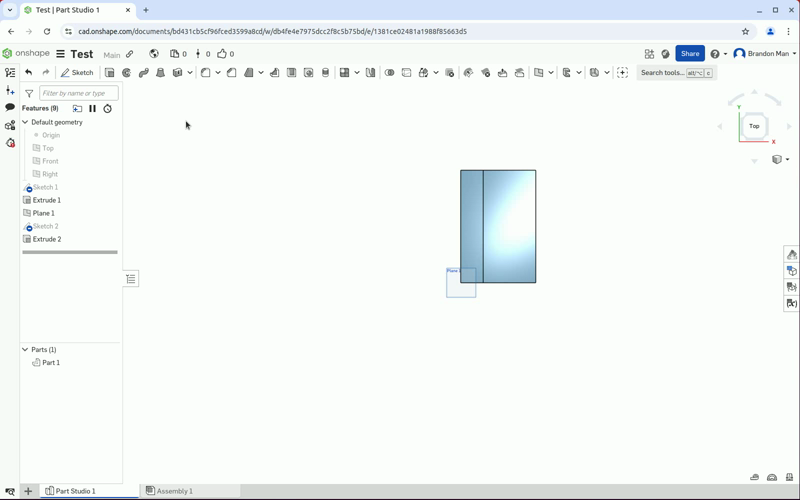
mouse_move(73, 189)
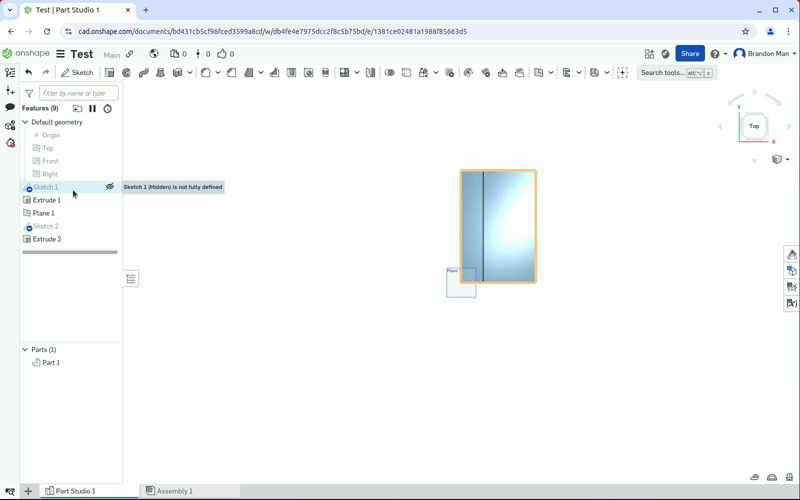
click(73, 189)
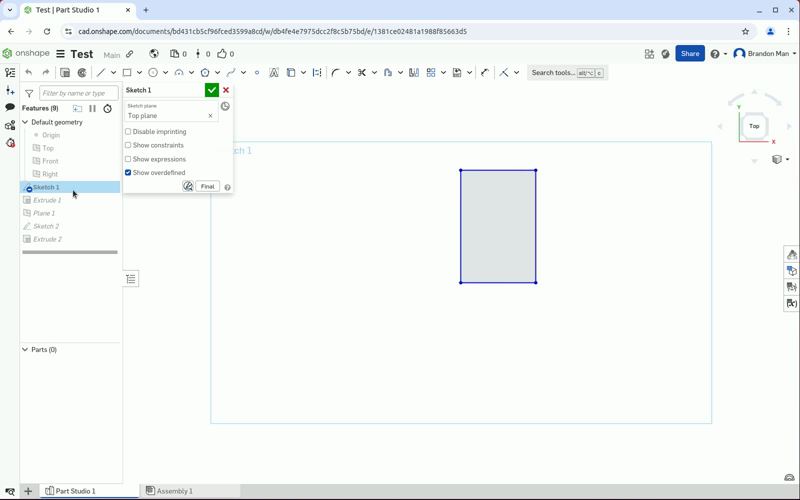
mouse_move(229, 92)
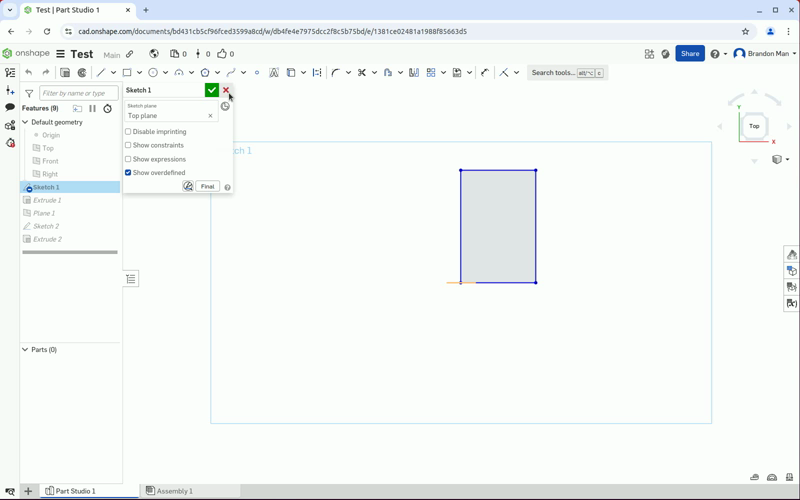
click(229, 92)
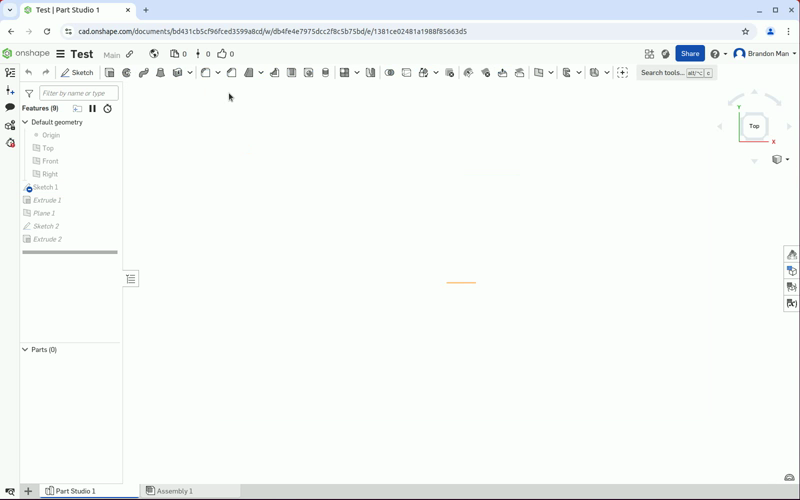
key(shift+s)
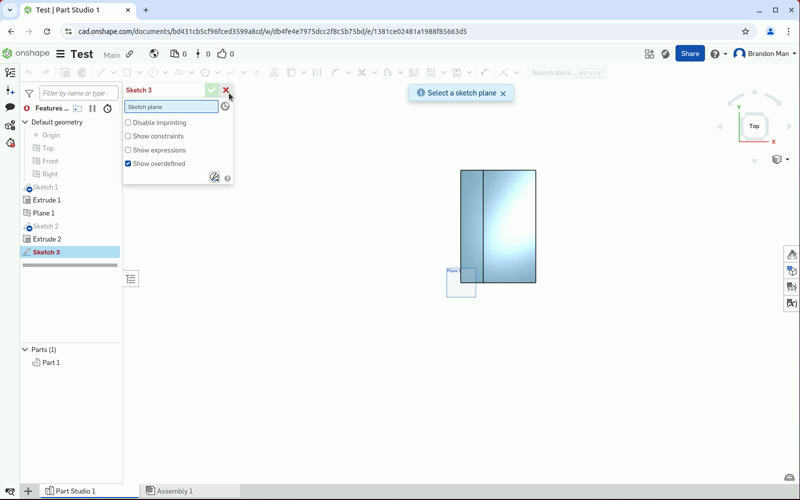
mouse_move(73, 215)
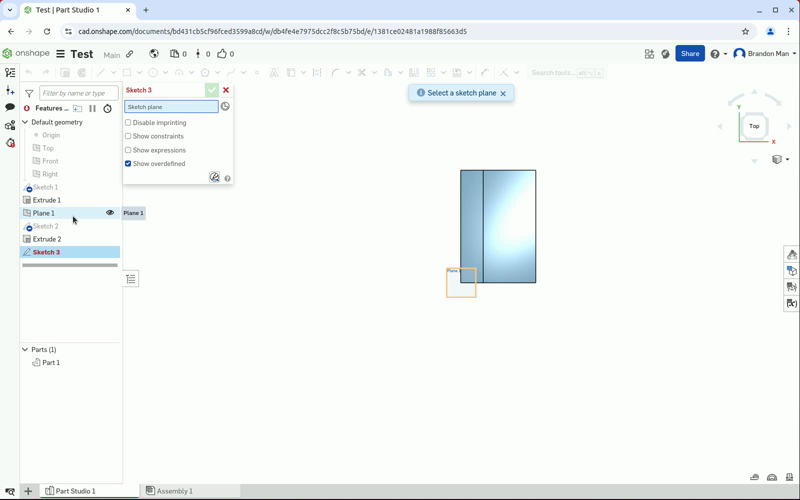
click(73, 215)
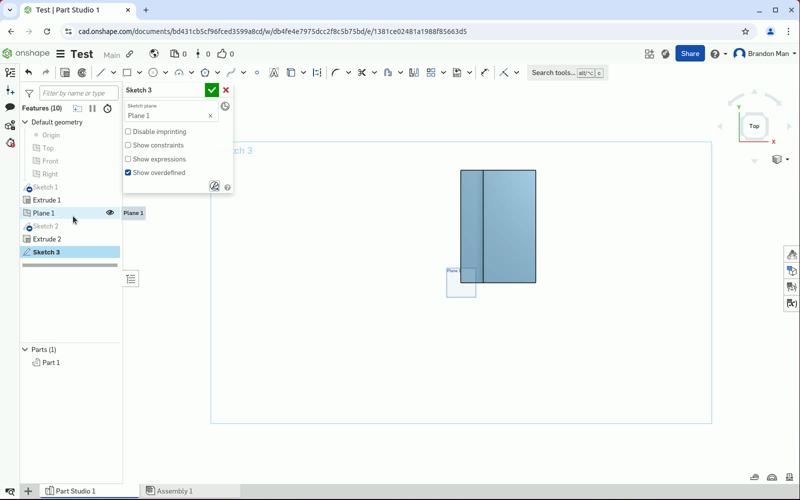
mouse_move(73, 352)
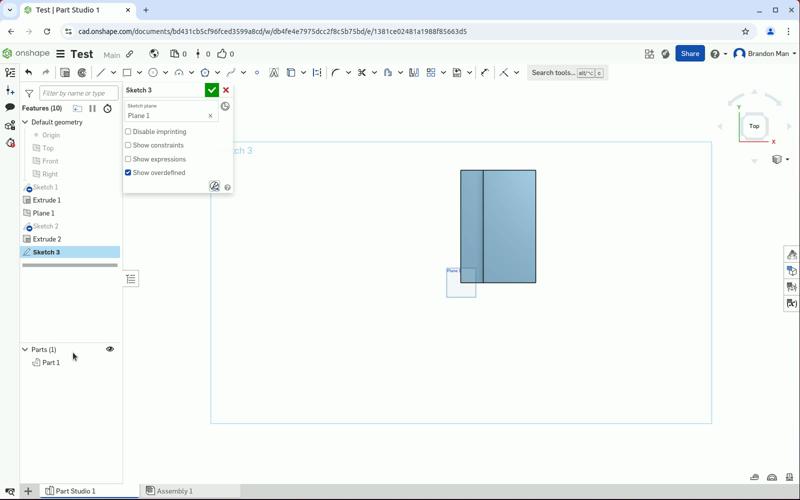
key(y)
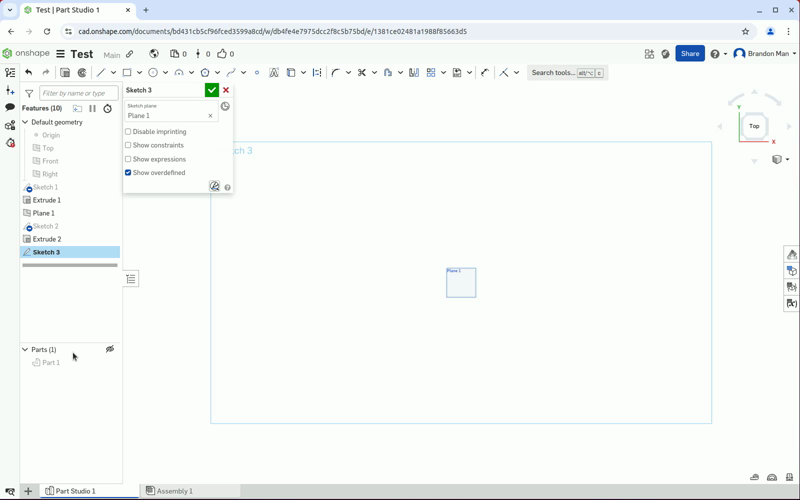
key(c)
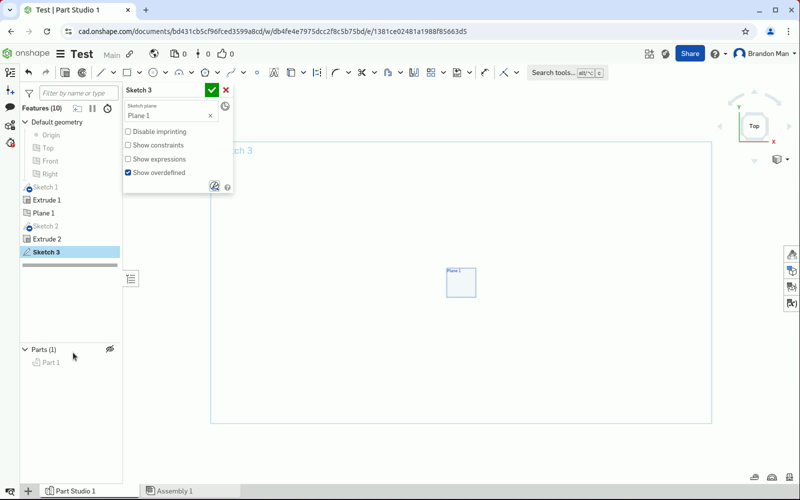
key_down(shift)
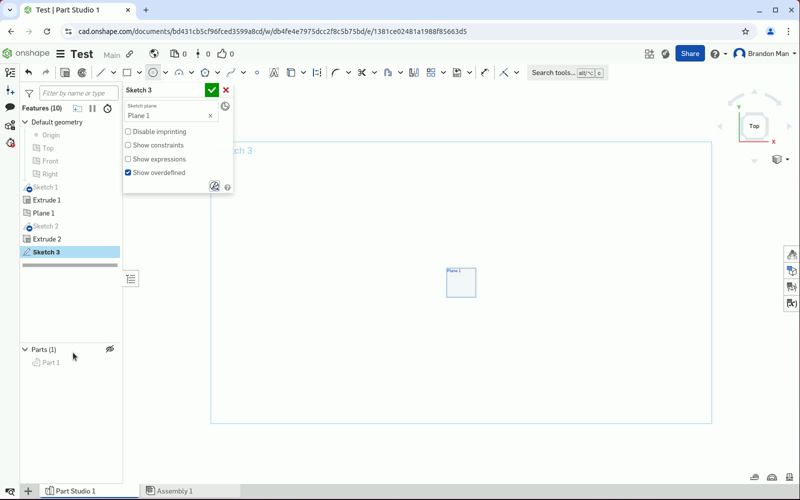
mouse_move(510, 226)
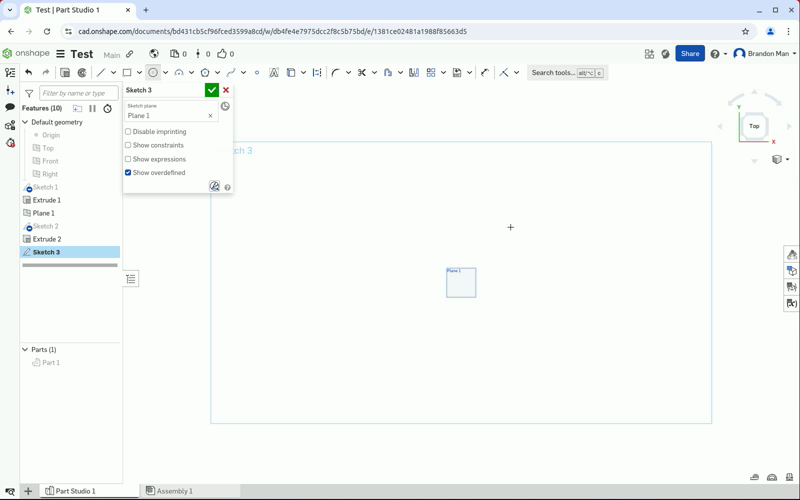
click(510, 226)
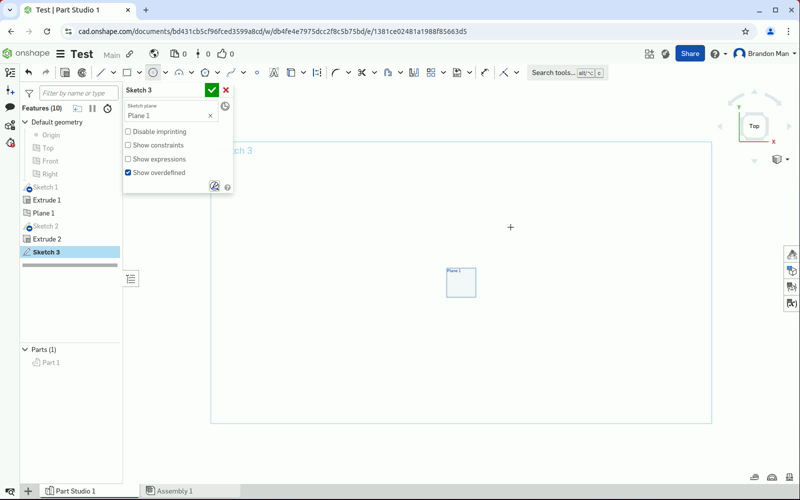
key_up(shift)
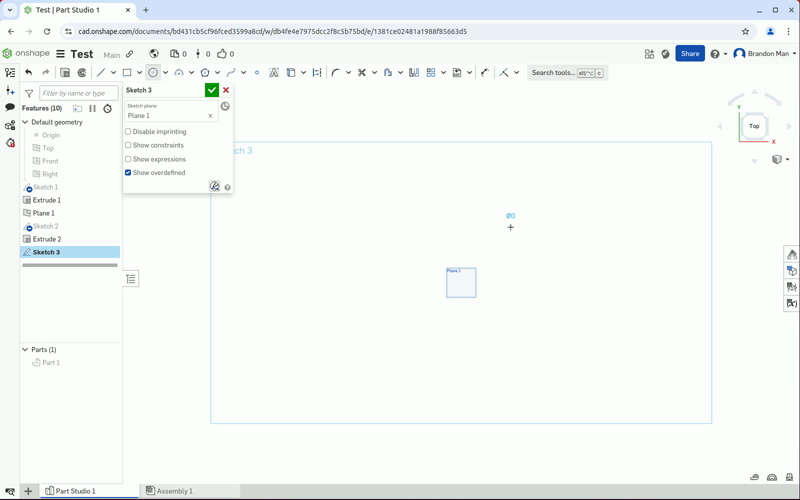
mouse_move(526, 226)
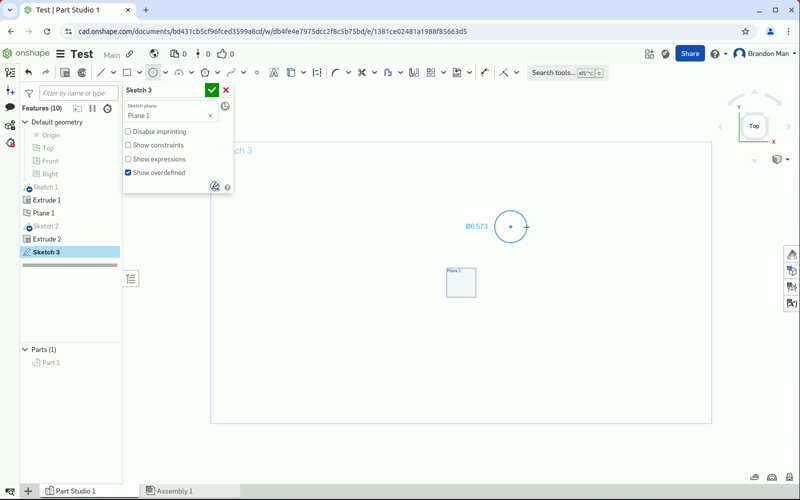
click(526, 226)
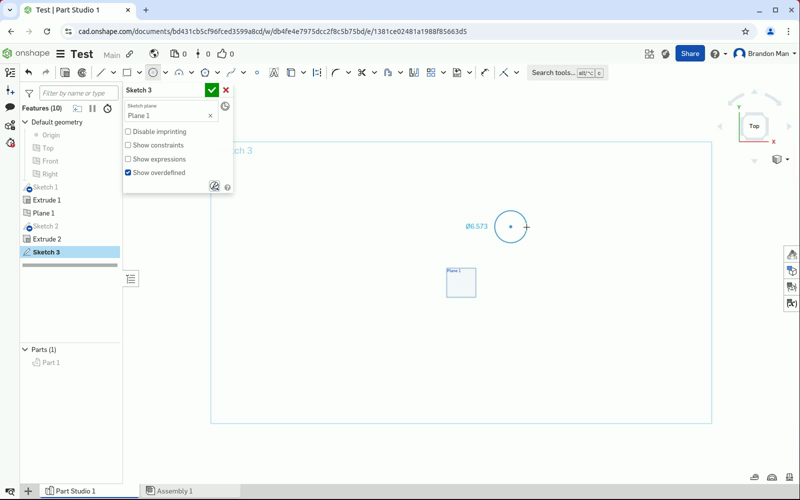
key(esc)
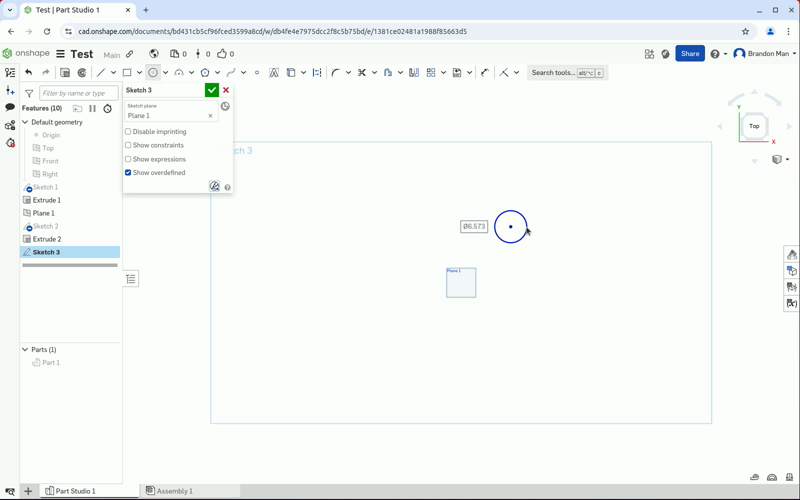
mouse_move(502, 215)
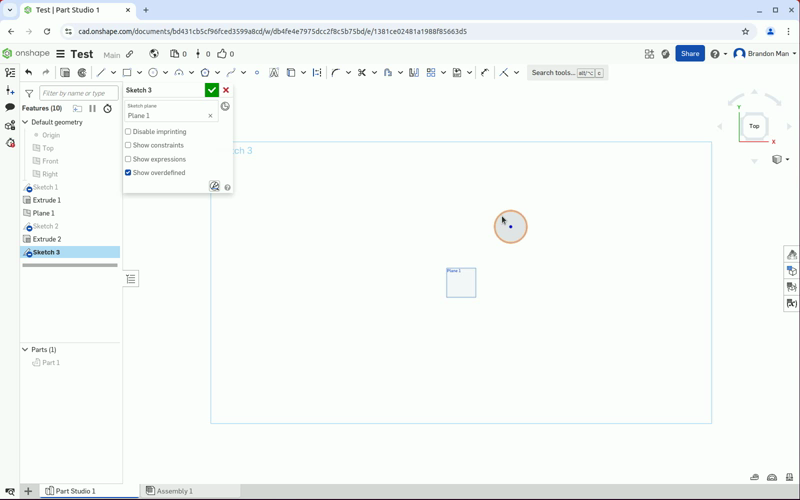
scroll(6)
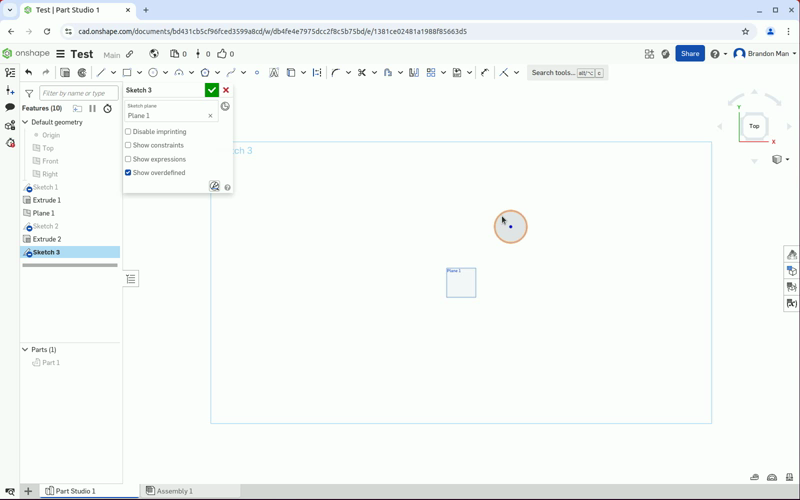
scroll(6)
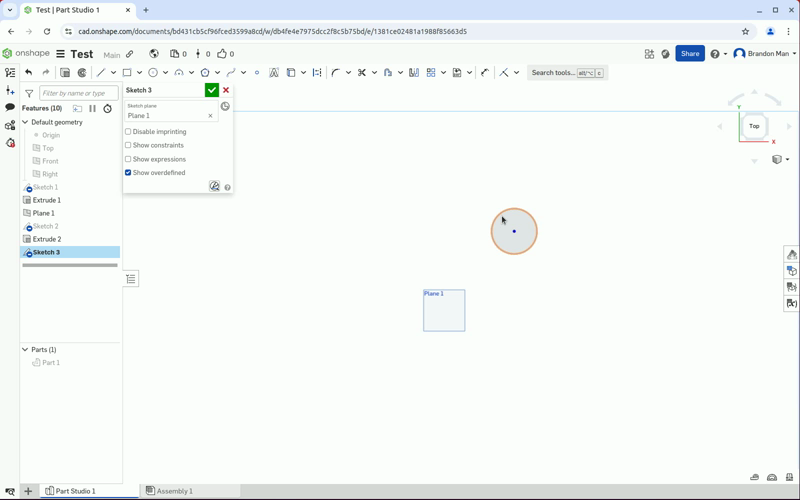
scroll(6)
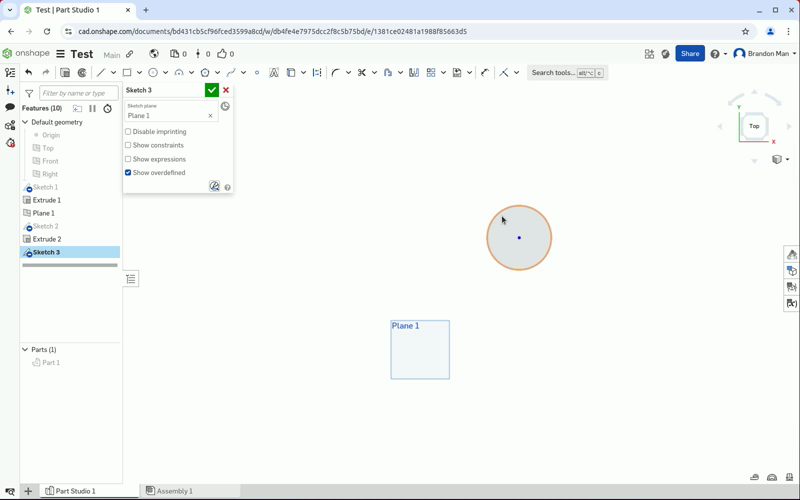
scroll(6)
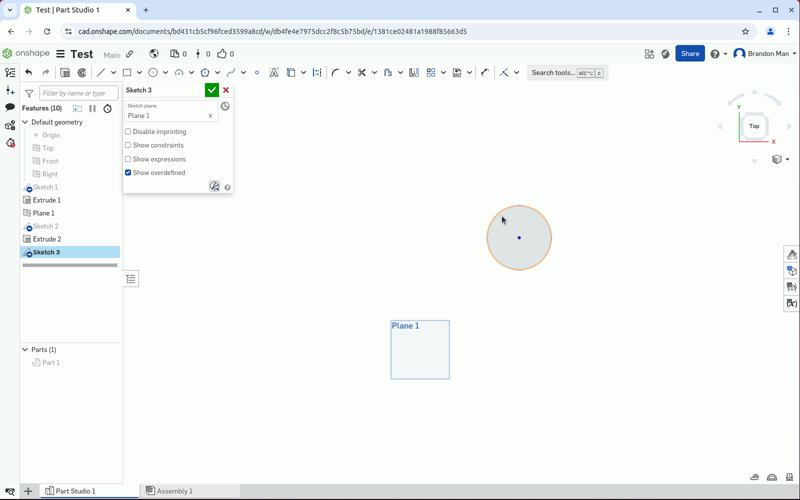
scroll(6)
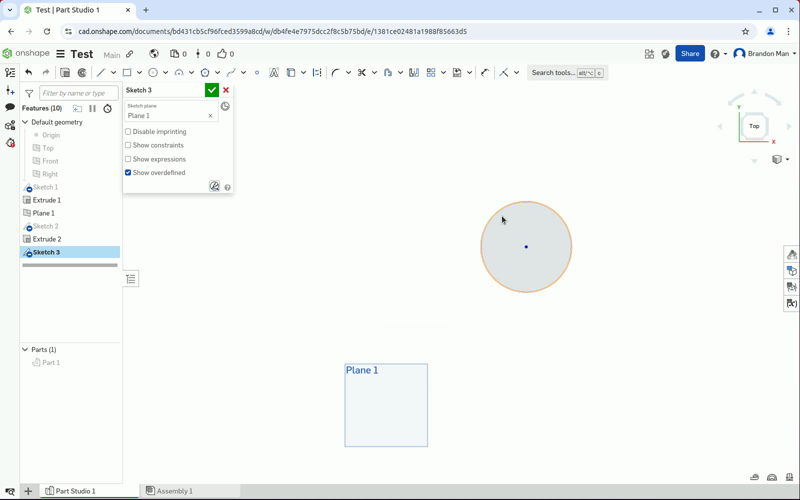
scroll(6)
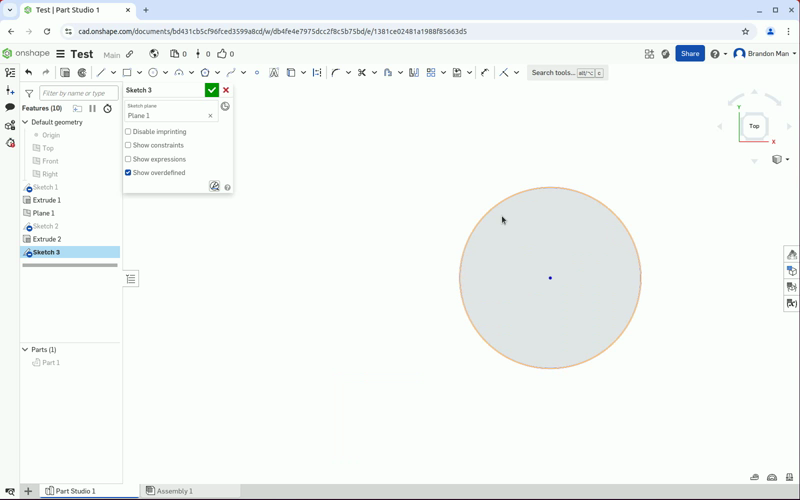
scroll(6)
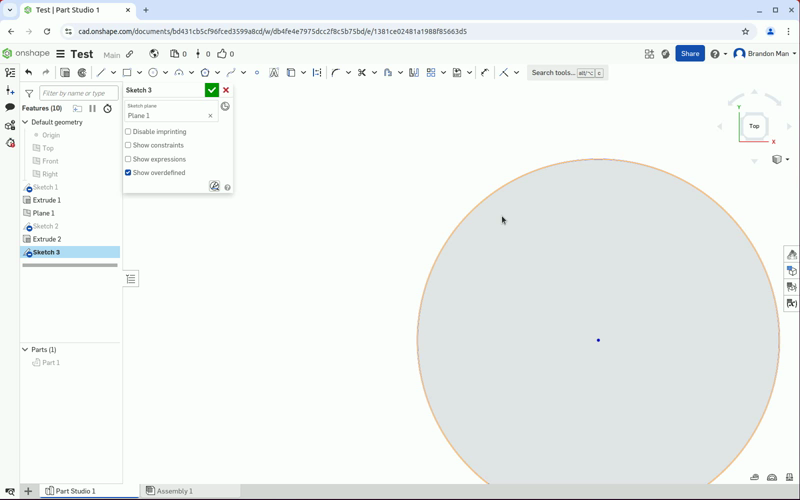
click(502, 215)
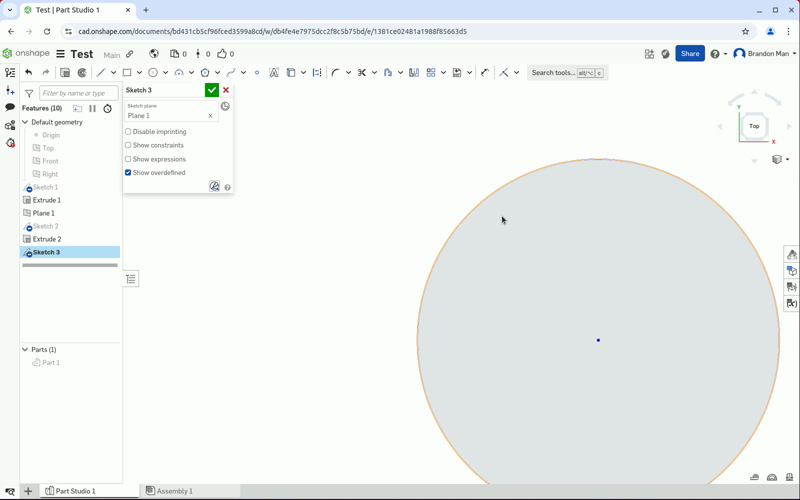
scroll(-6)
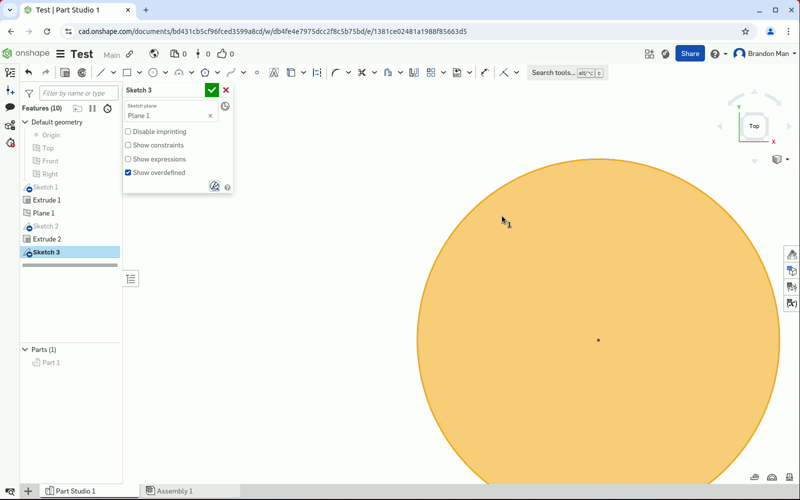
scroll(-6)
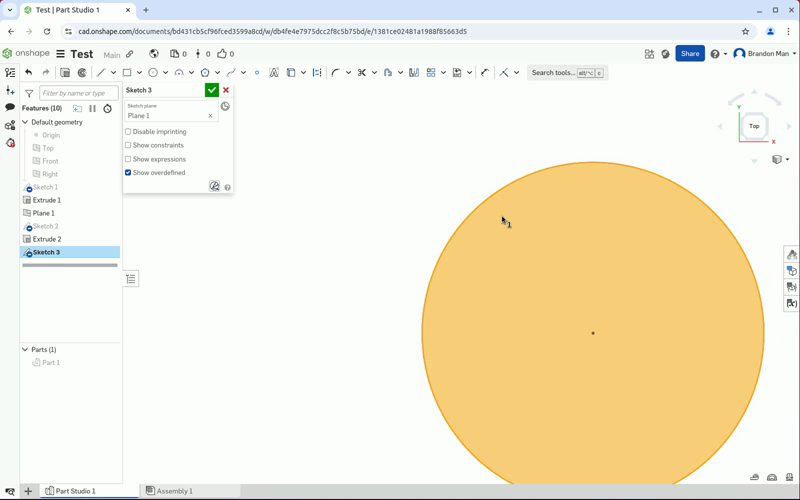
scroll(-6)
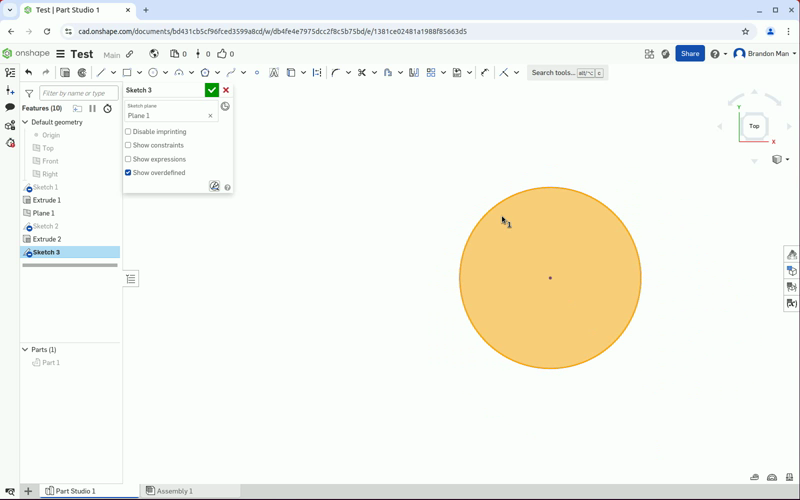
scroll(-6)
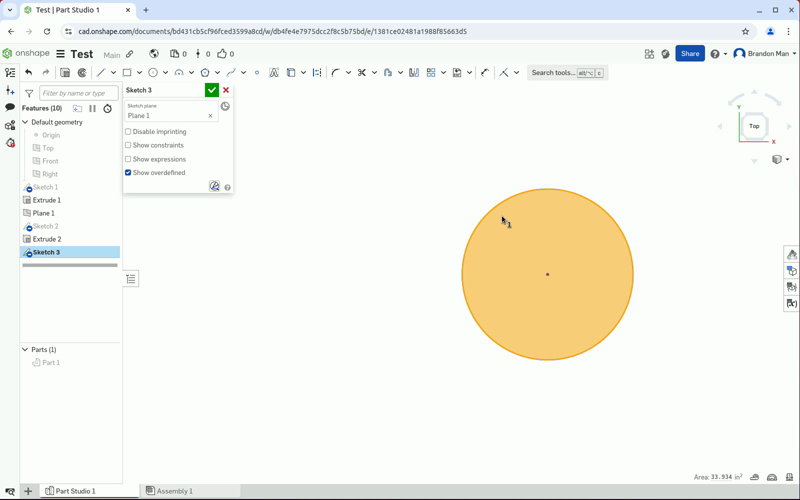
scroll(-6)
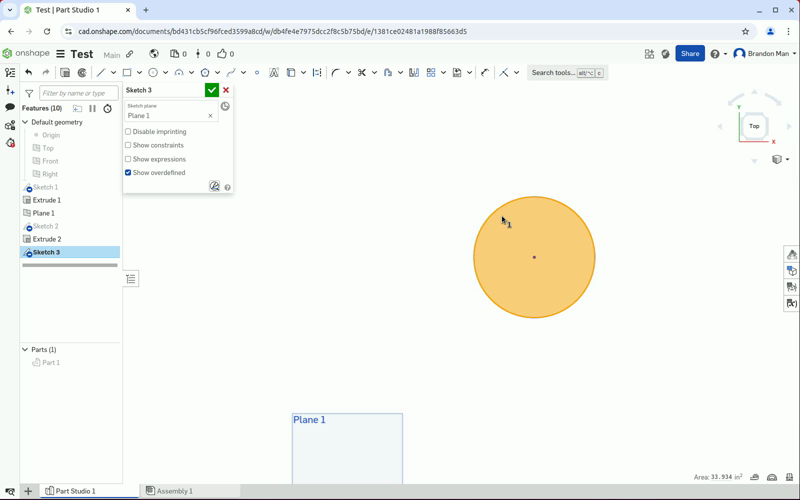
scroll(-6)
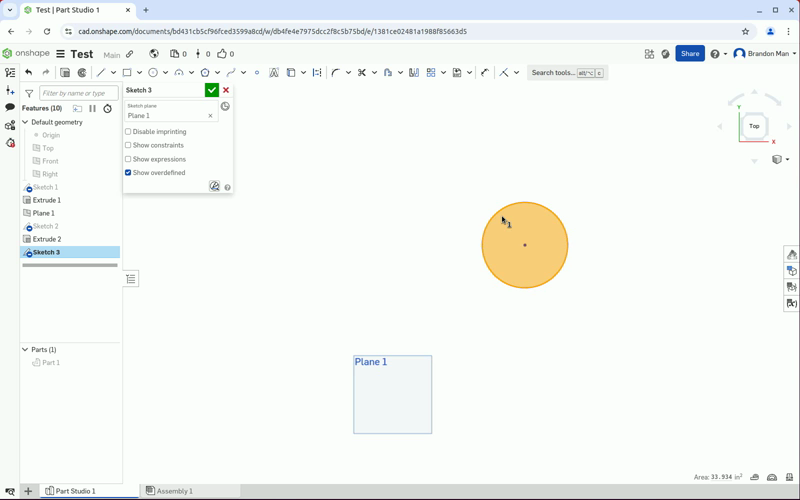
scroll(-6)
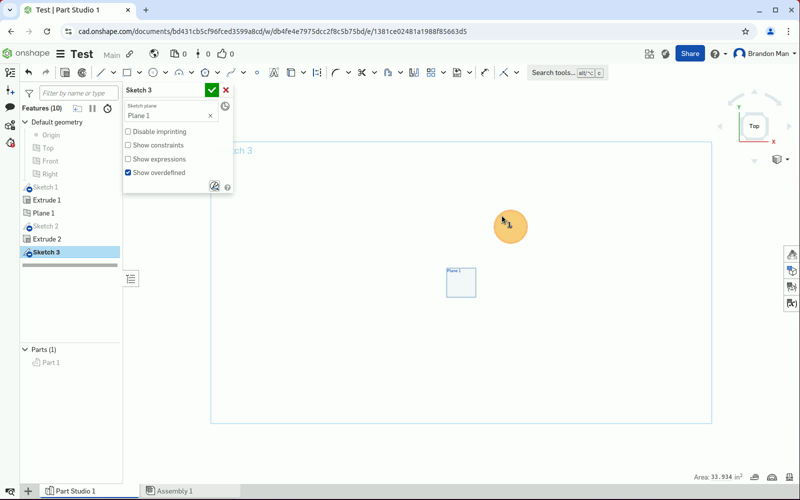
mouse_move(73, 352)
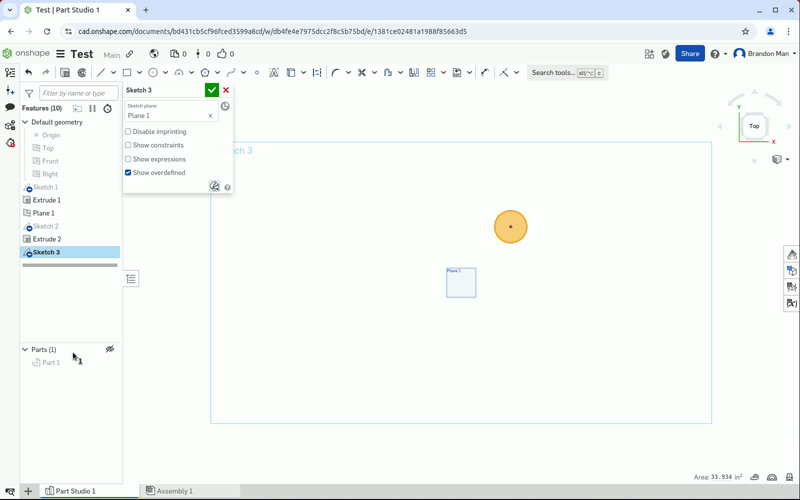
key(shift+y)
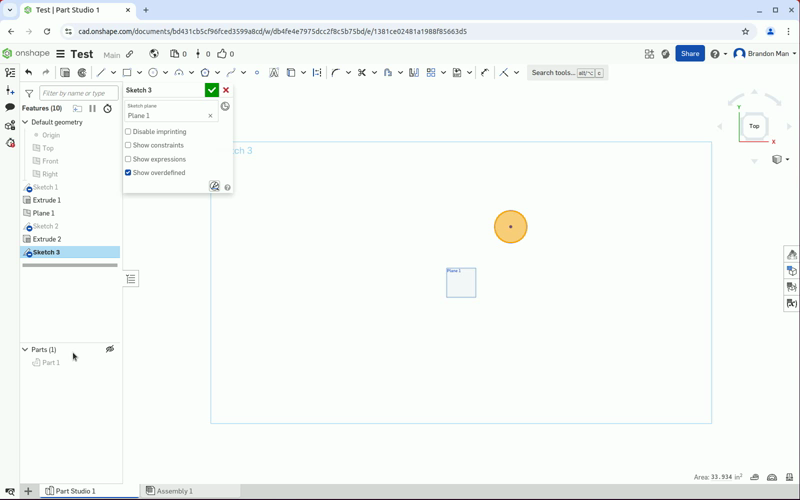
key(shift+e)
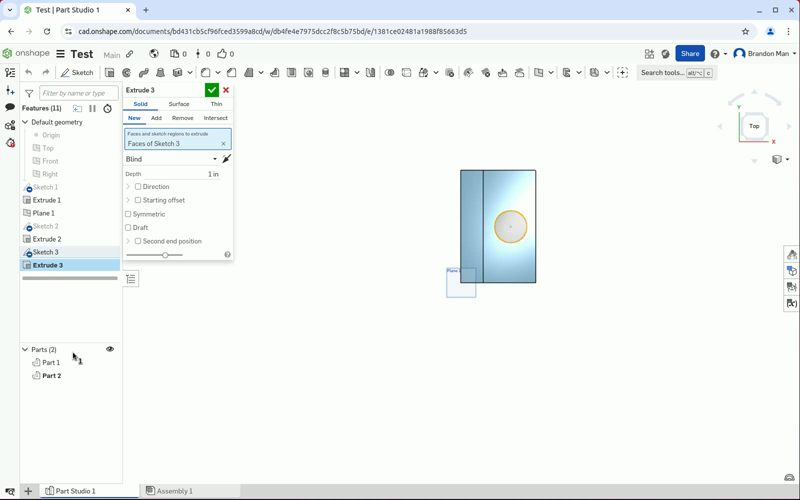
mouse_move(143, 106)
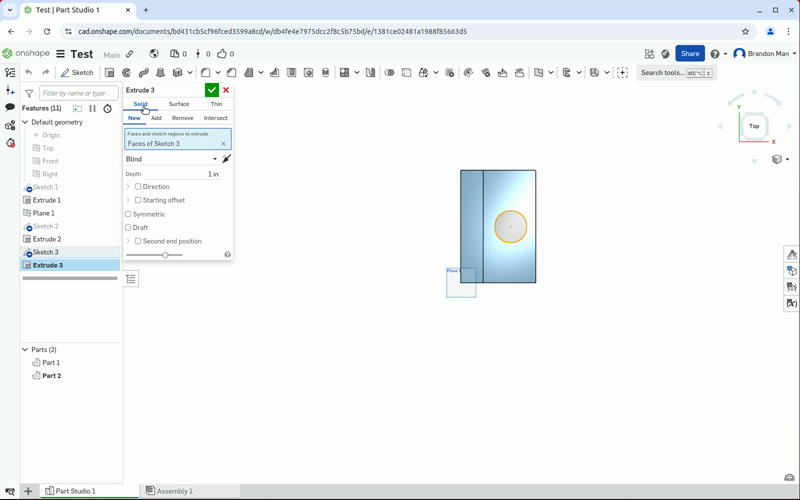
click(143, 106)
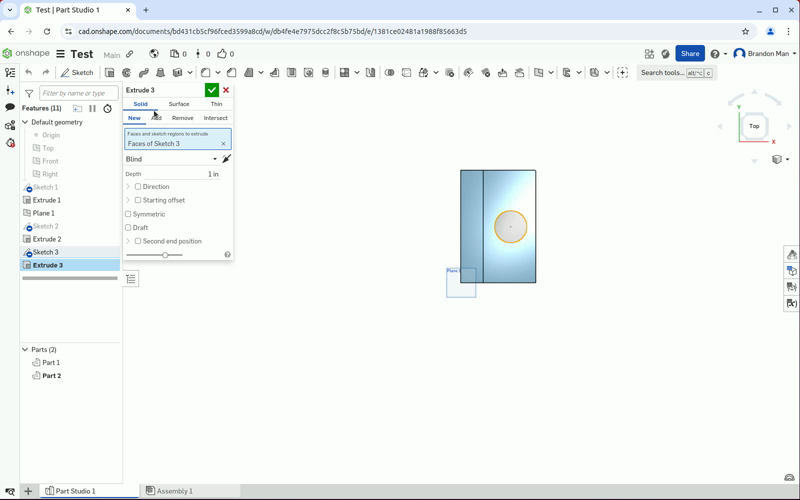
mouse_move(186, 120)
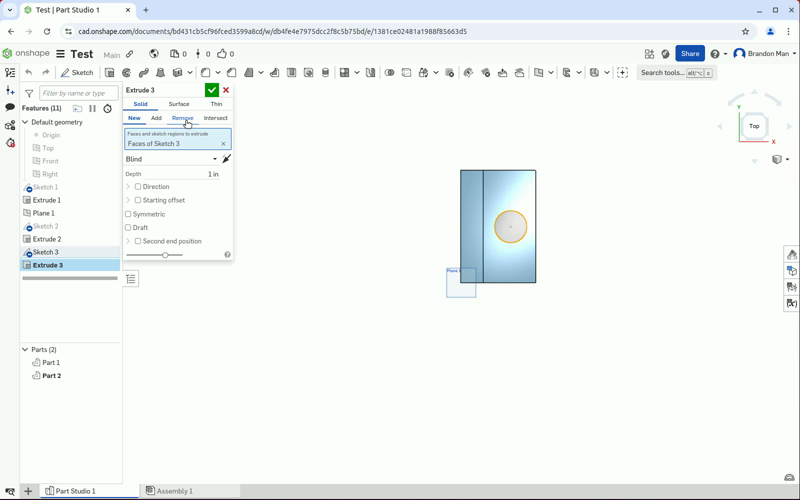
click(186, 120)
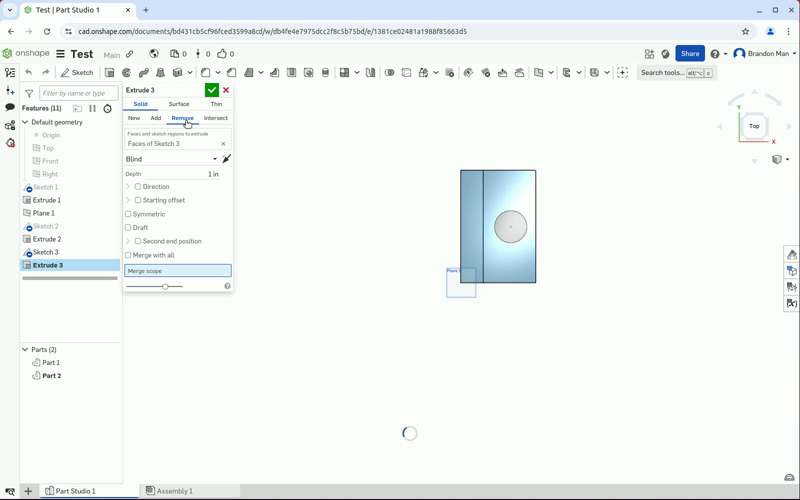
key(tab, 4)
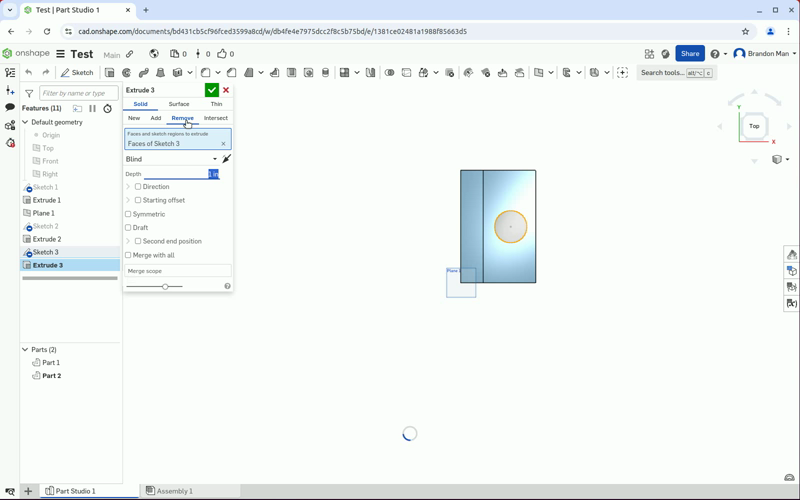
text(30.811)
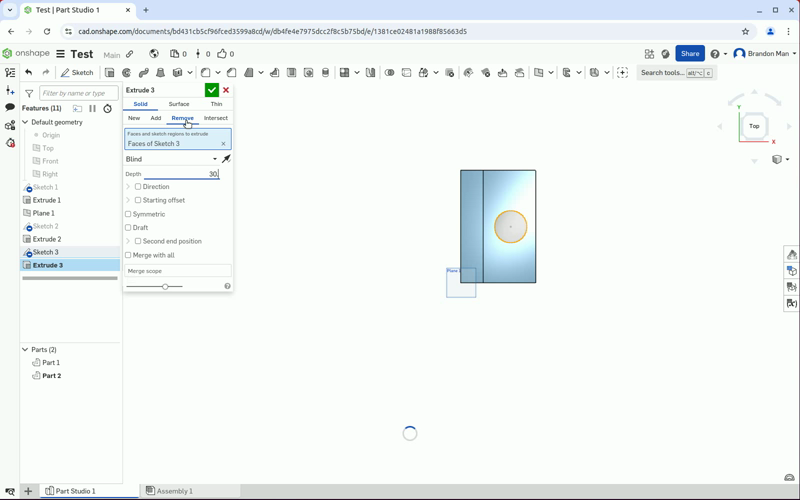
key(tab, 6)
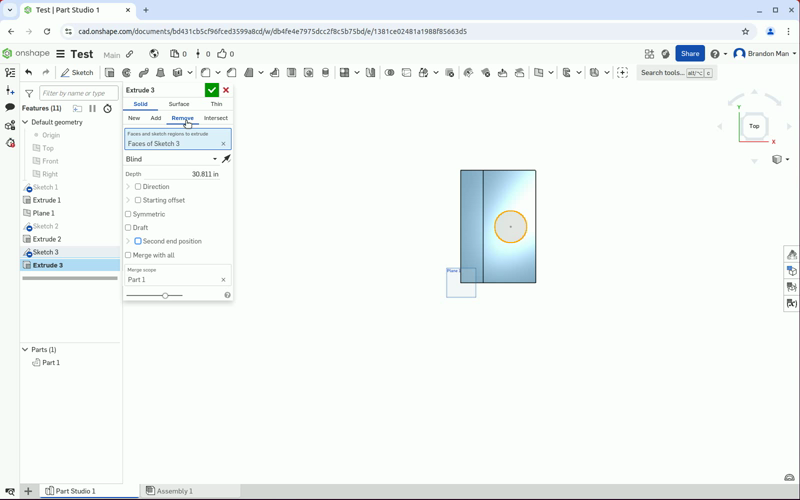
key(space)
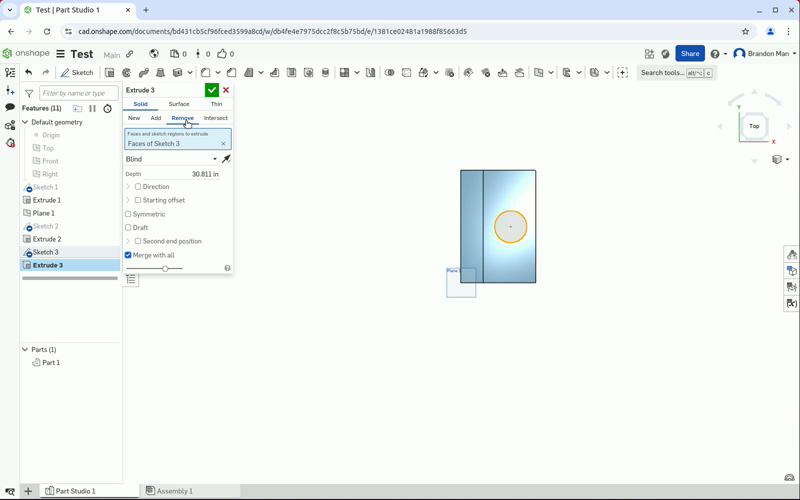
key(enter)
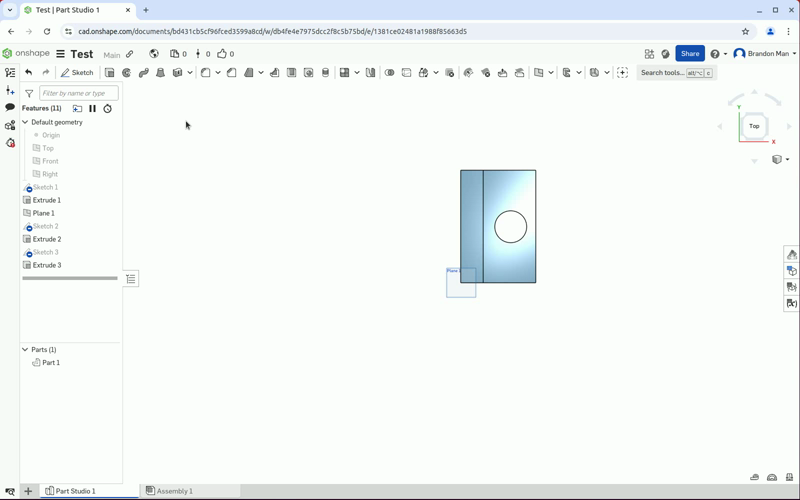
key(shift+h)
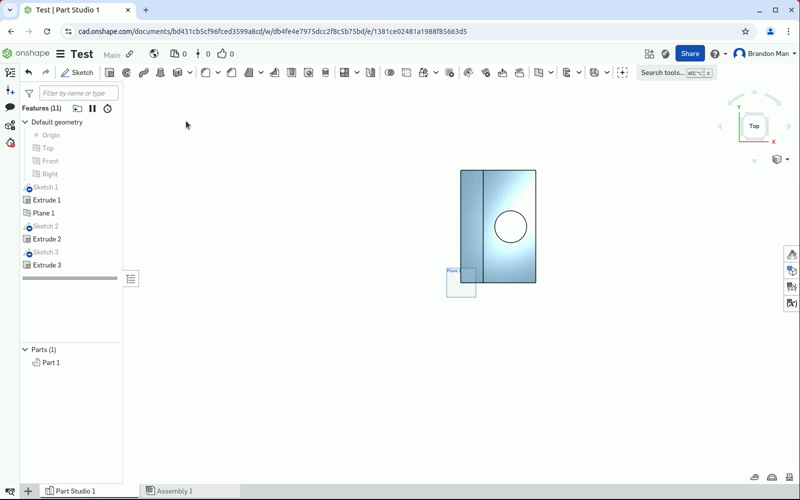
key(shift+h)
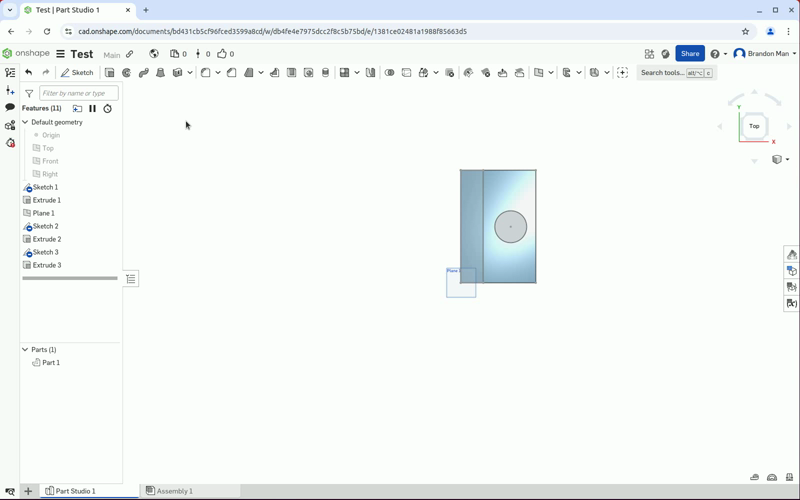
key(shift+7)
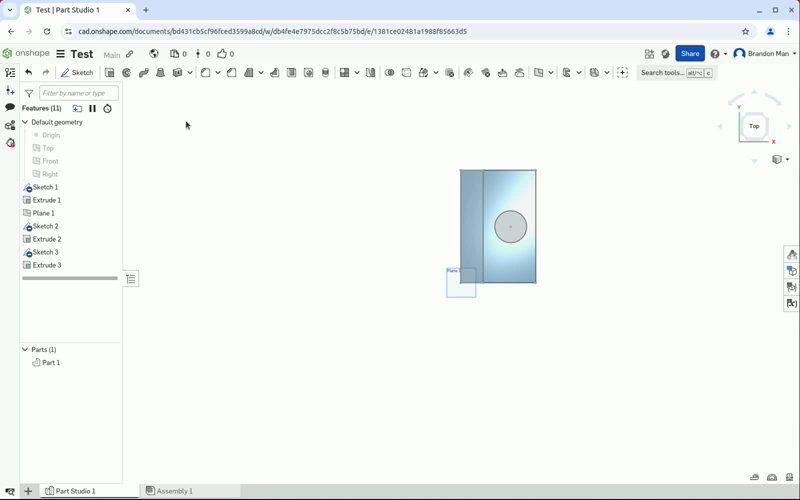
key(up, 3)
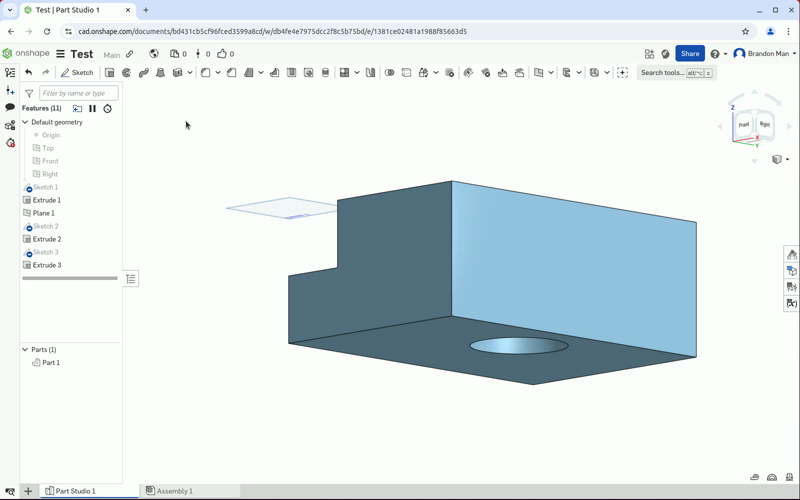
key(left, 3)
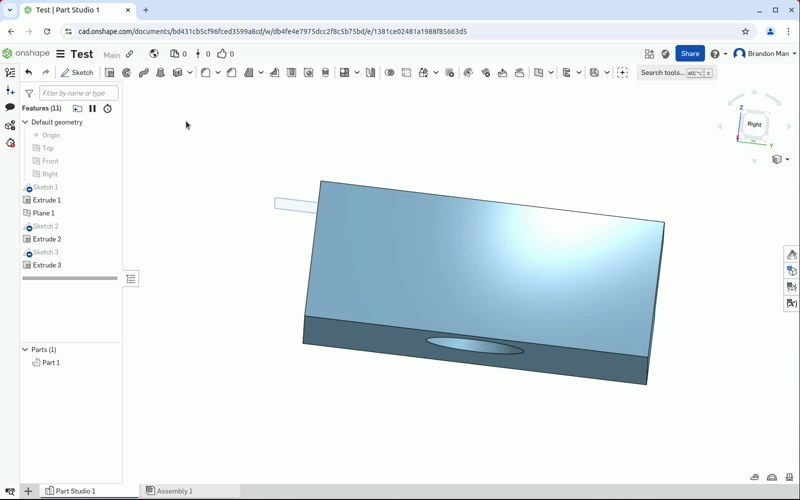
key(right, 3)
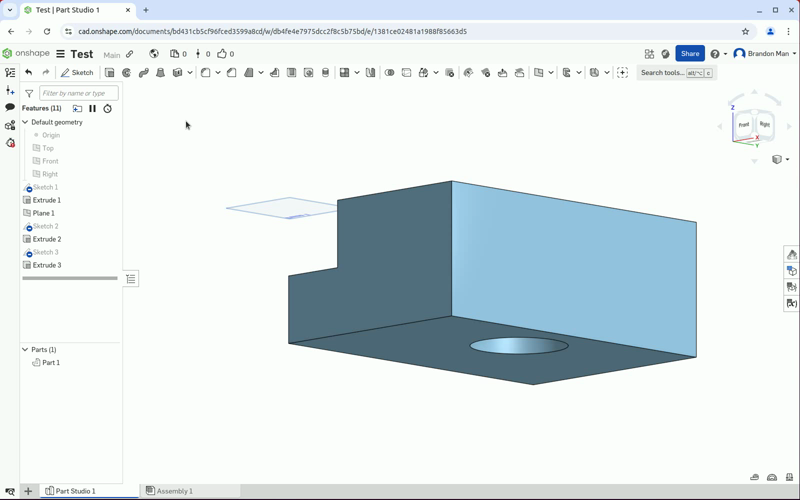
key(down, 3)
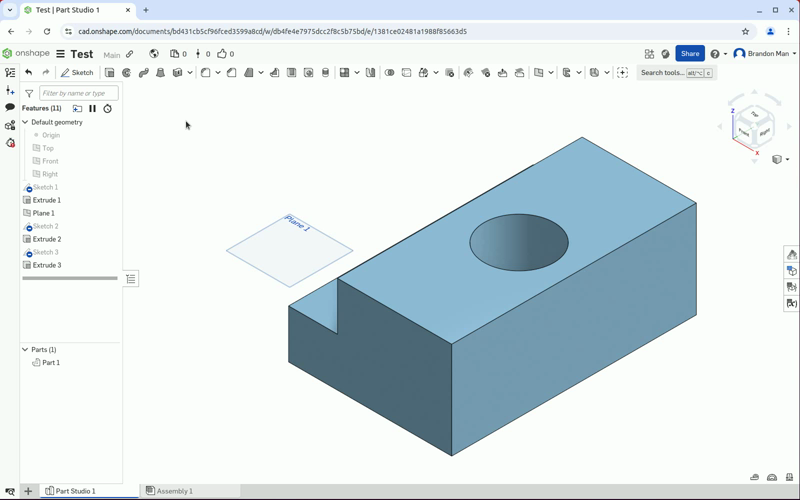
mouse_move(73, 189)
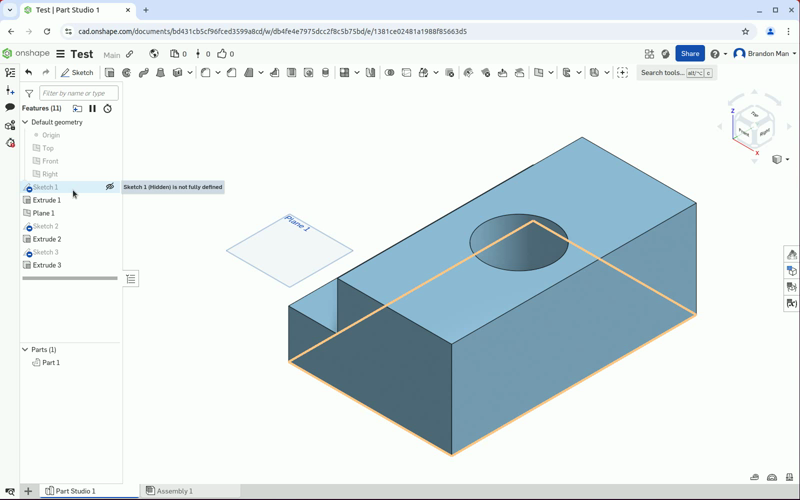
click(73, 189)